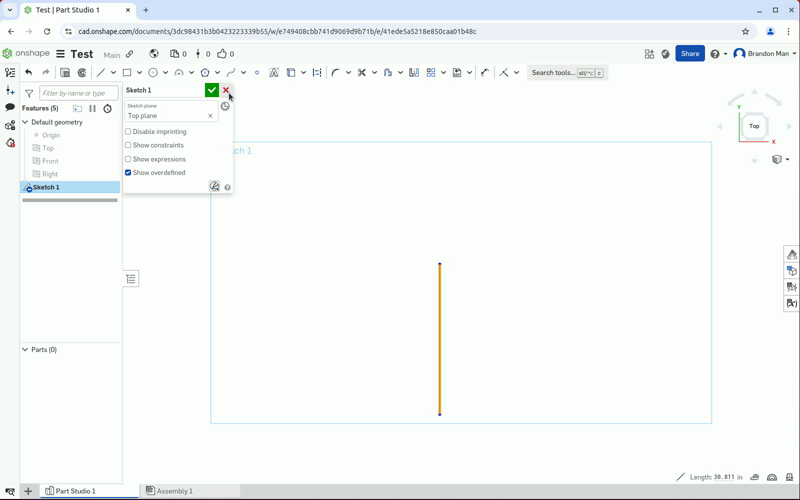
key(shift+h)
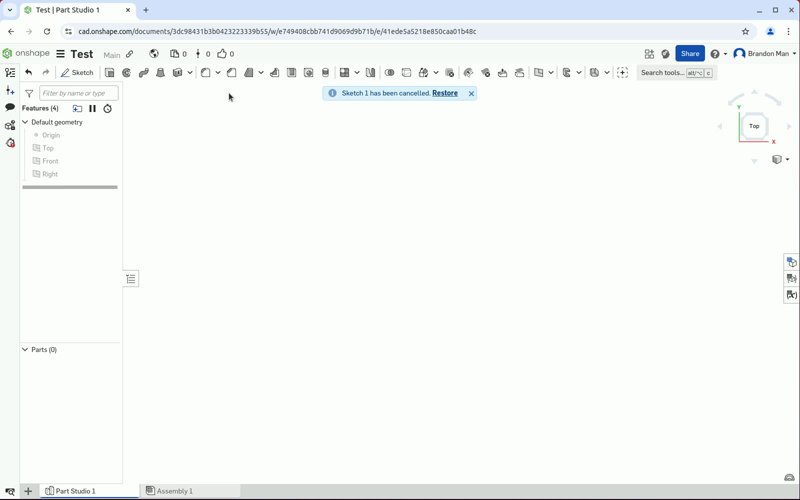
mouse_move(73, 352)
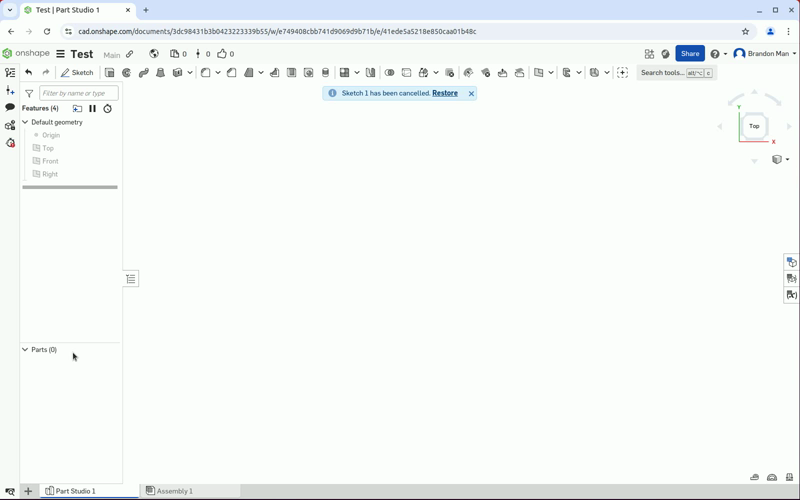
key(y)
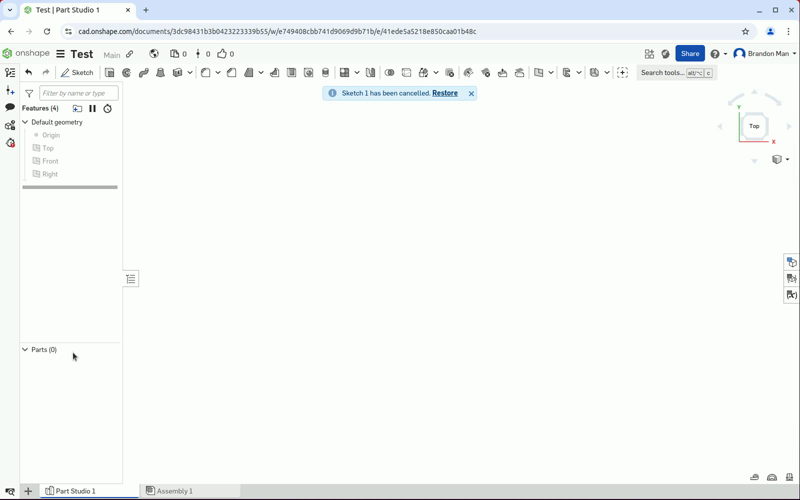
key(shift+p)
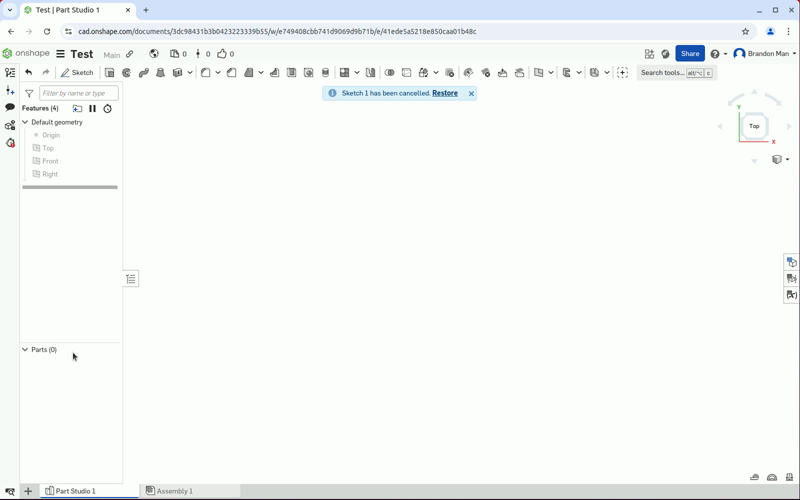
key(space)
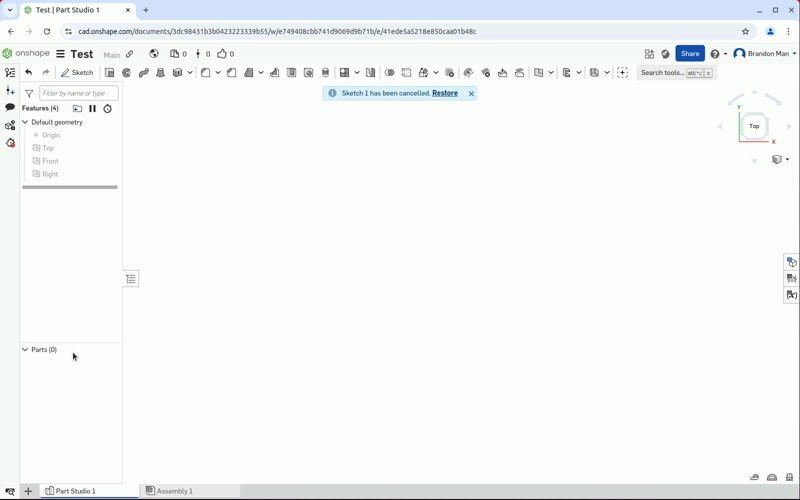
key_down(shift)
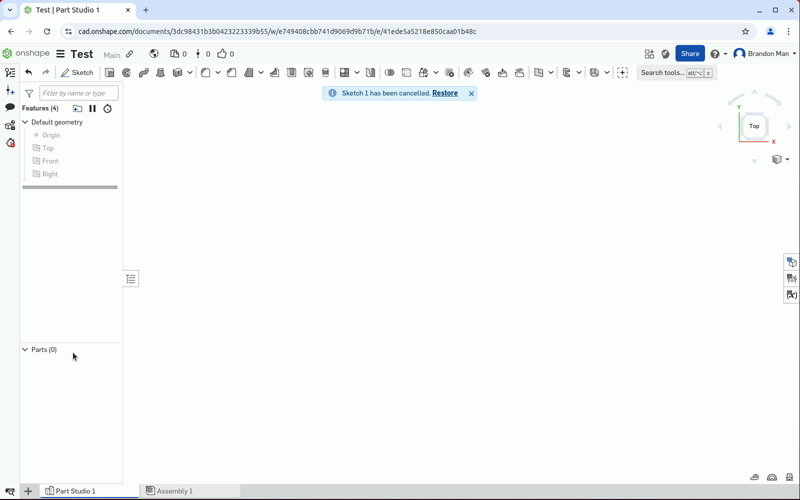
key(up)
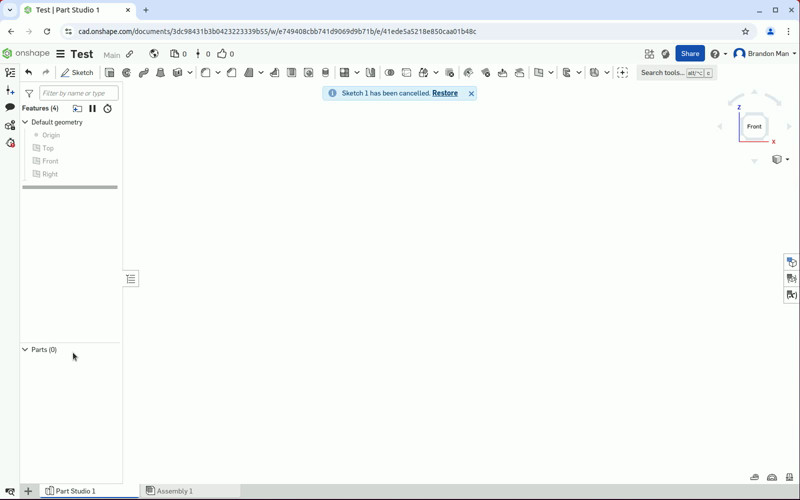
key_up(shift)
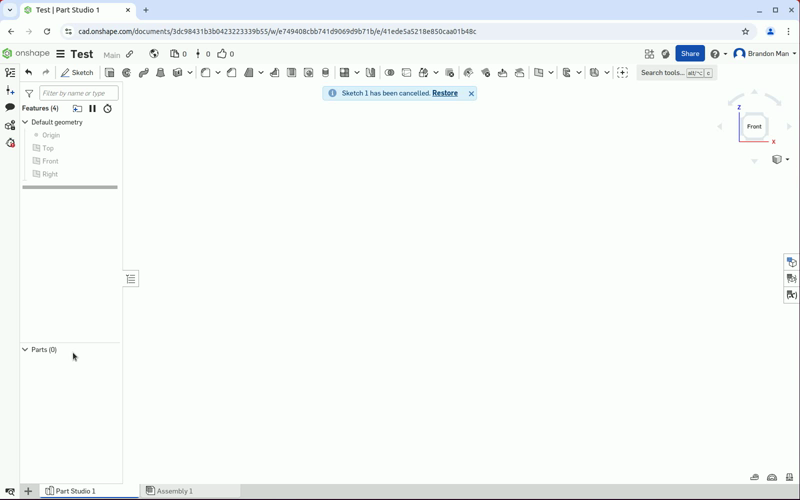
mouse_move(73, 352)
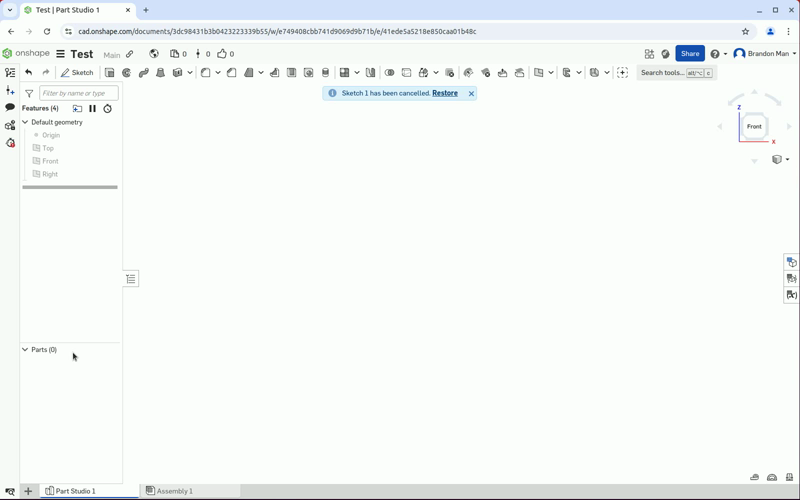
key(shift+y)
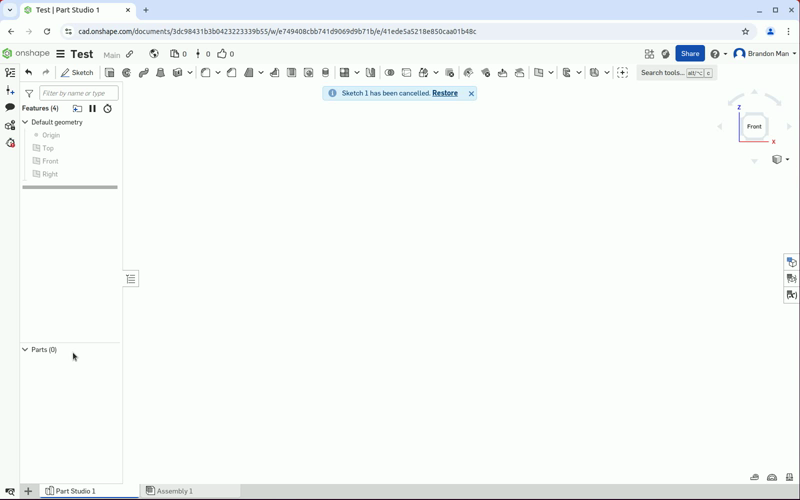
key(shift+s)
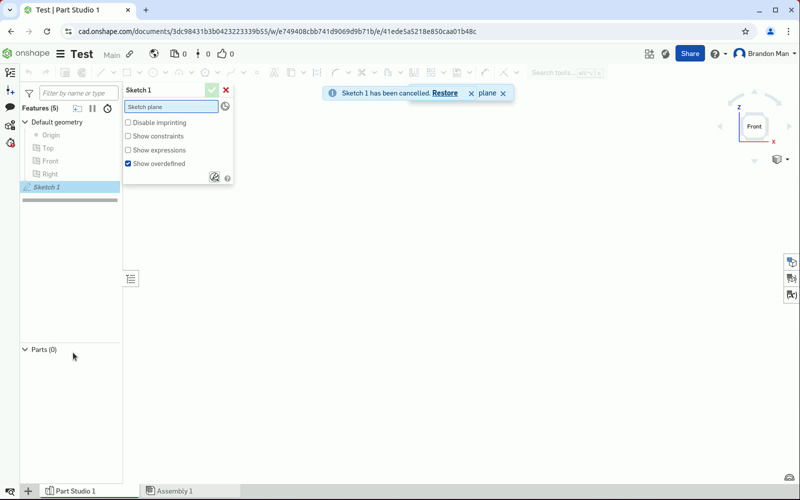
mouse_move(73, 163)
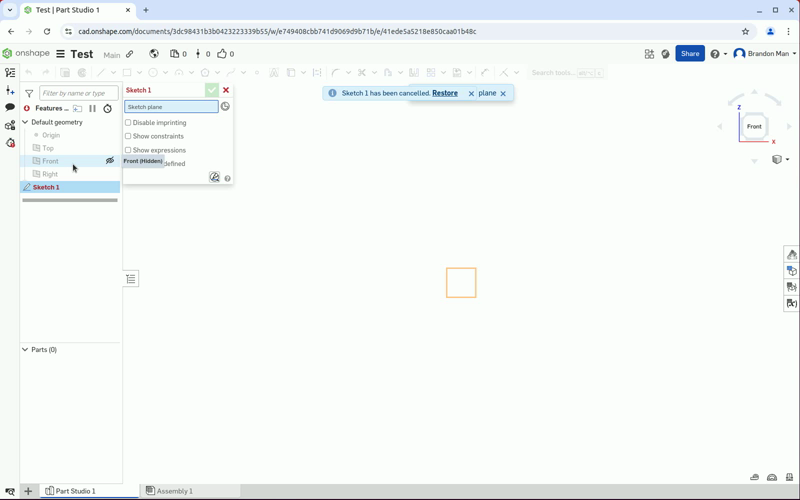
click(73, 163)
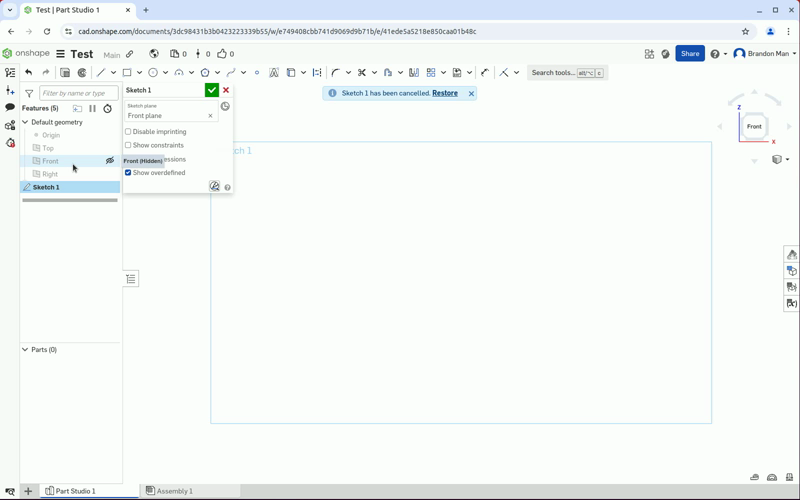
mouse_move(73, 352)
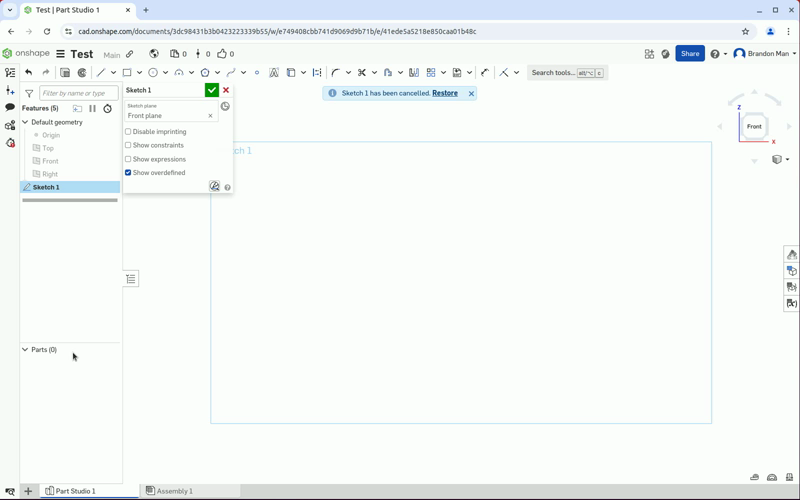
key(y)
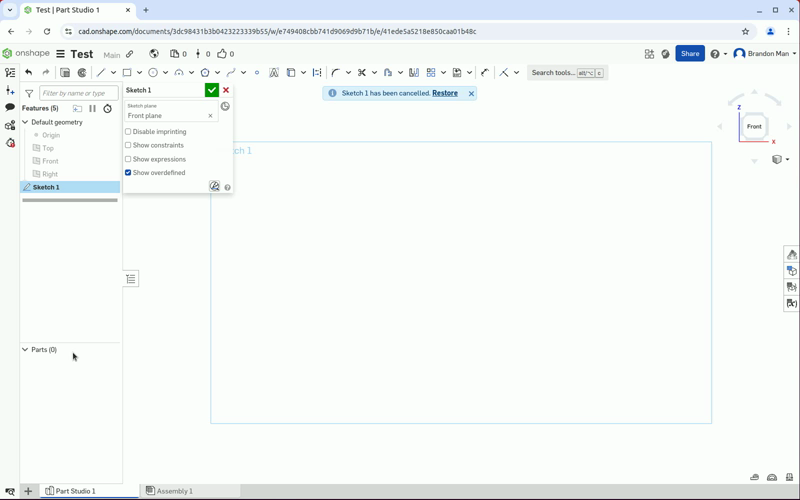
key(l)
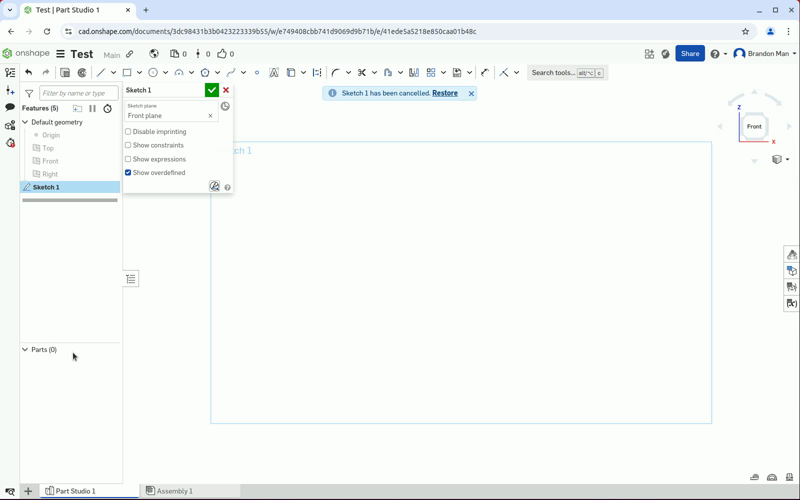
key_down(shift)
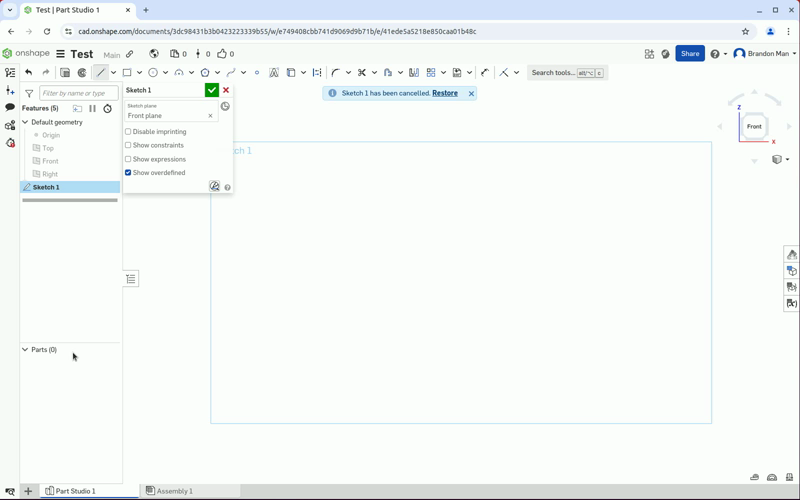
mouse_move(444, 363)
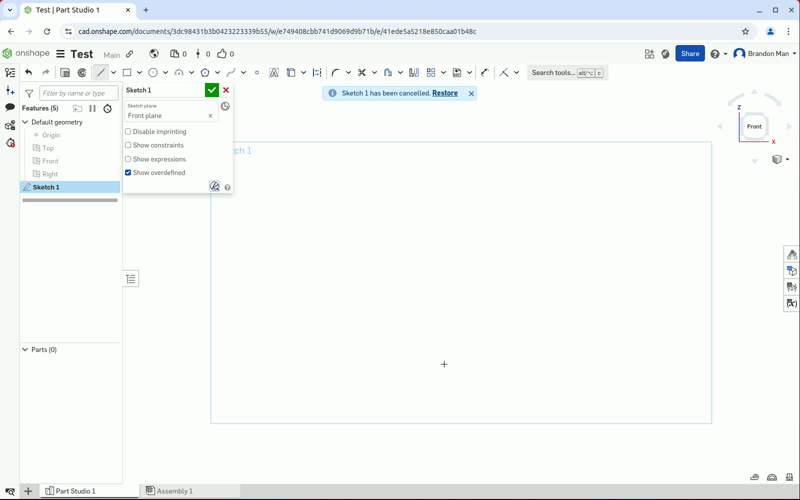
click(444, 363)
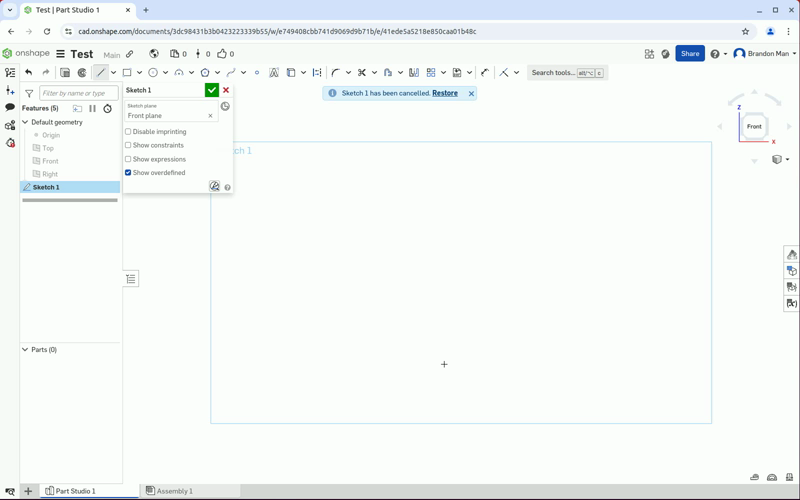
key_up(shift)
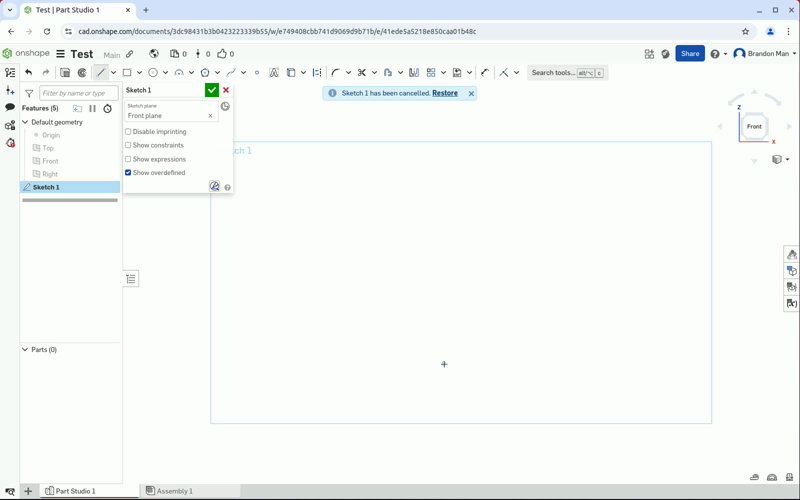
key_down(shift)
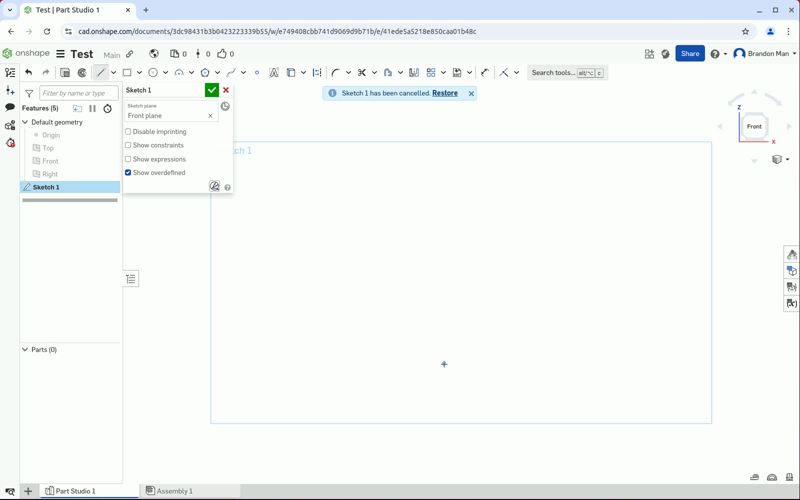
mouse_move(474, 363)
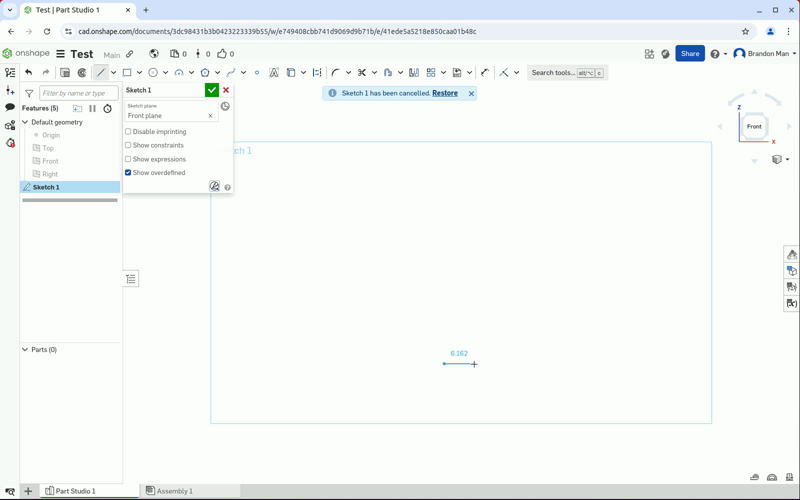
mouse_move(476, 363)
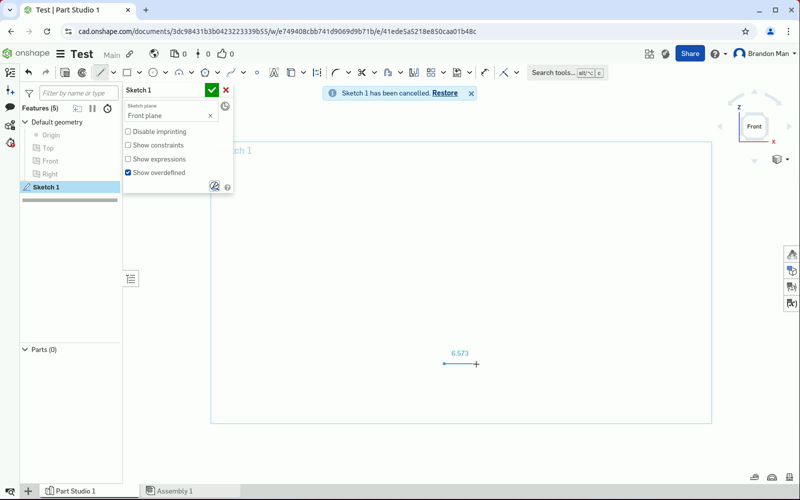
click(476, 363)
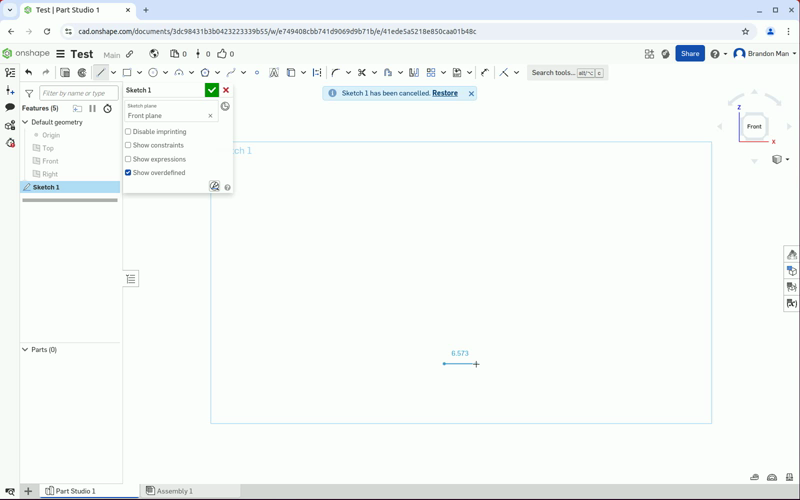
key_up(shift)
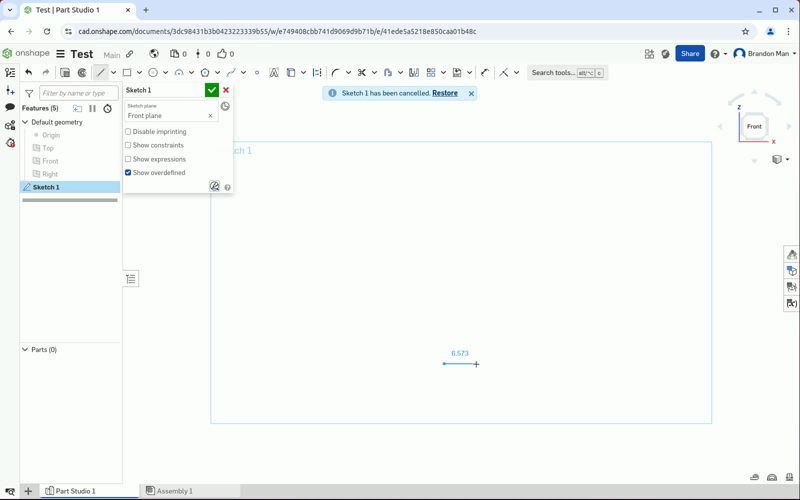
key_down(shift)
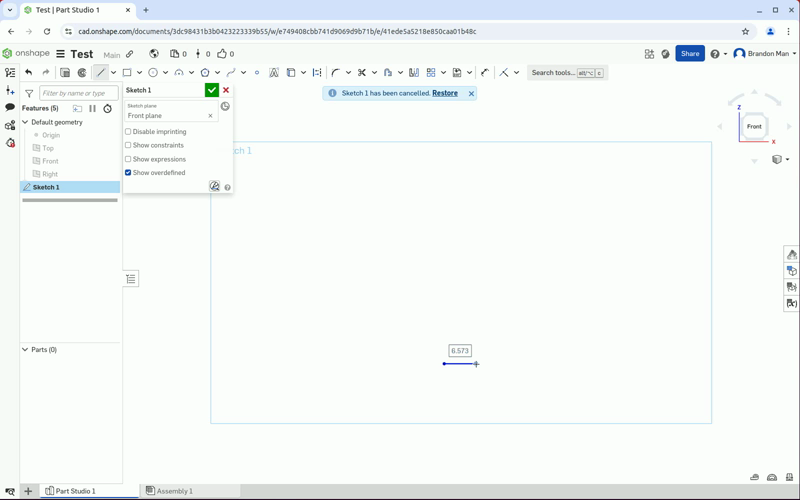
mouse_move(476, 203)
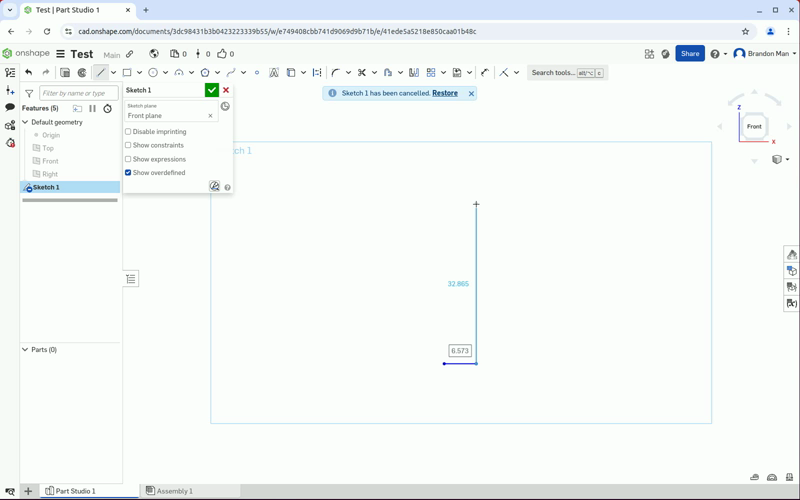
click(476, 203)
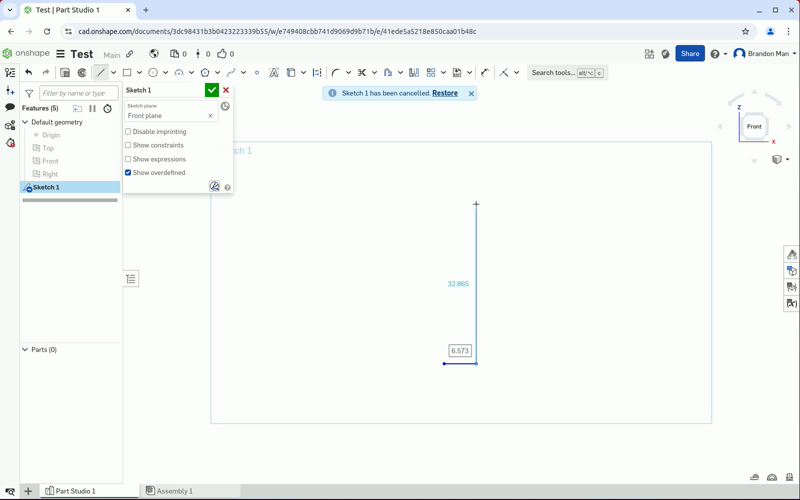
key_up(shift)
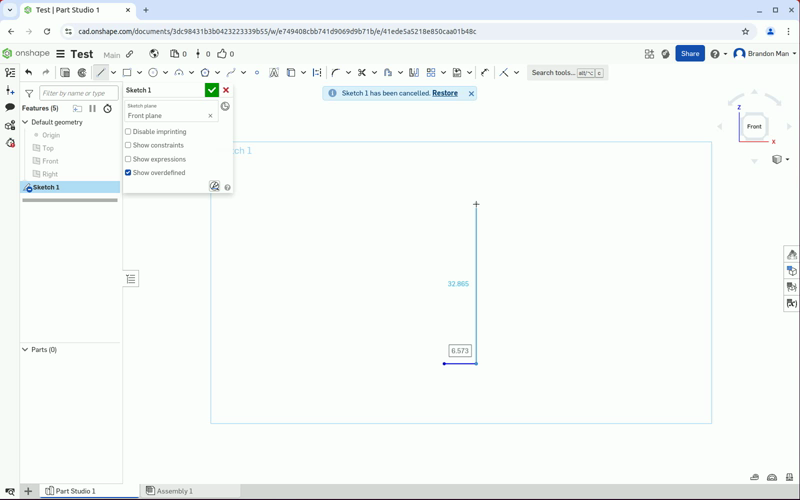
key_down(shift)
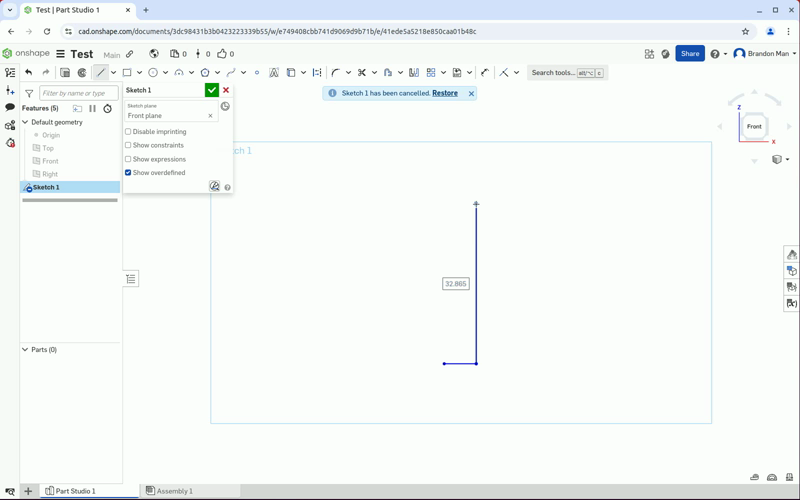
mouse_move(506, 203)
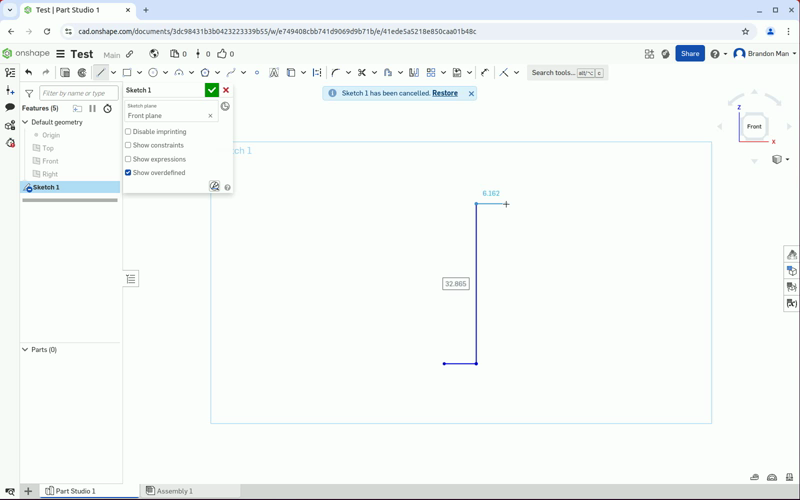
mouse_move(444, 203)
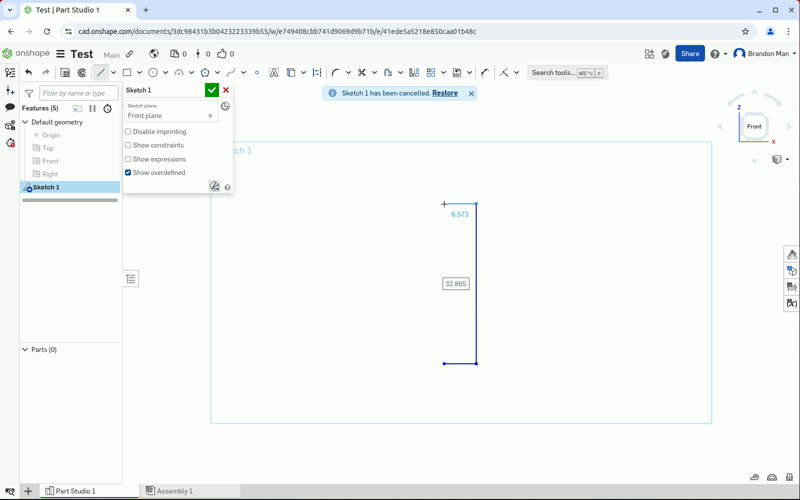
click(444, 203)
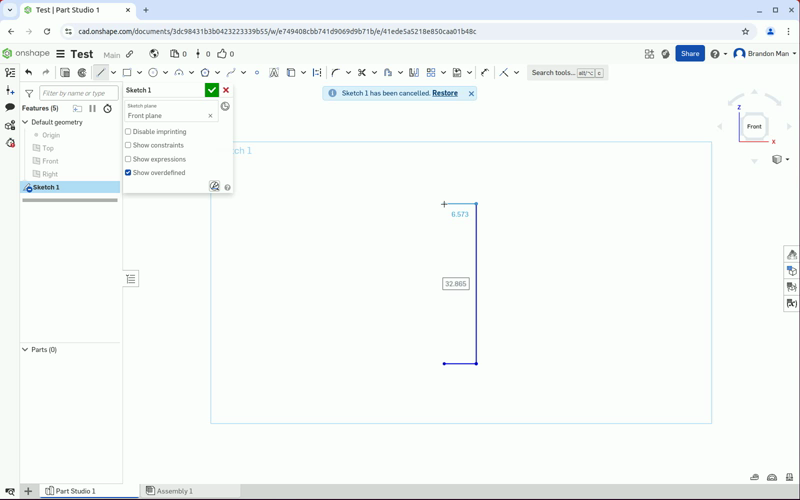
key_up(shift)
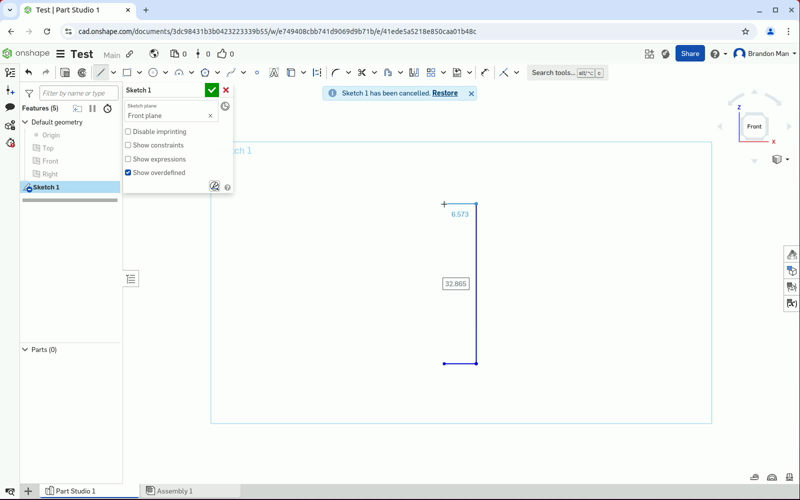
key_down(shift)
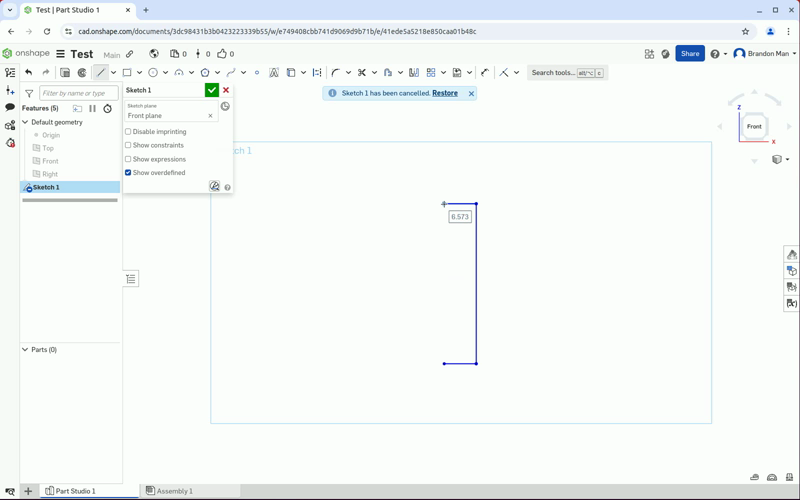
mouse_move(444, 363)
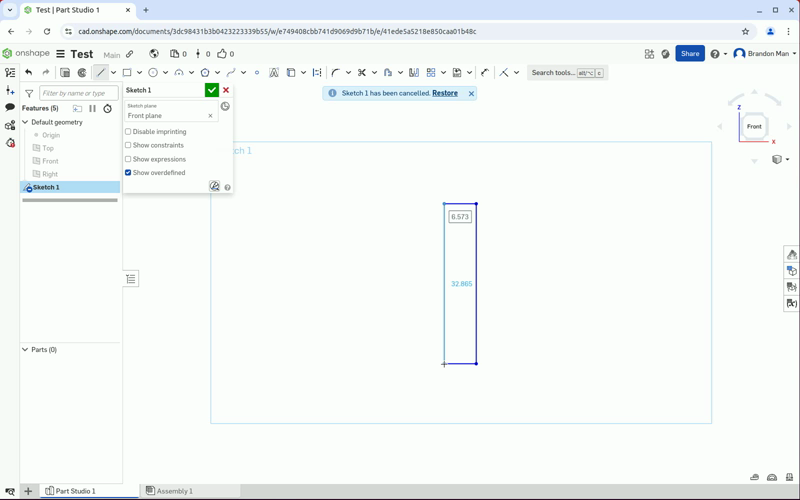
key_up(shift)
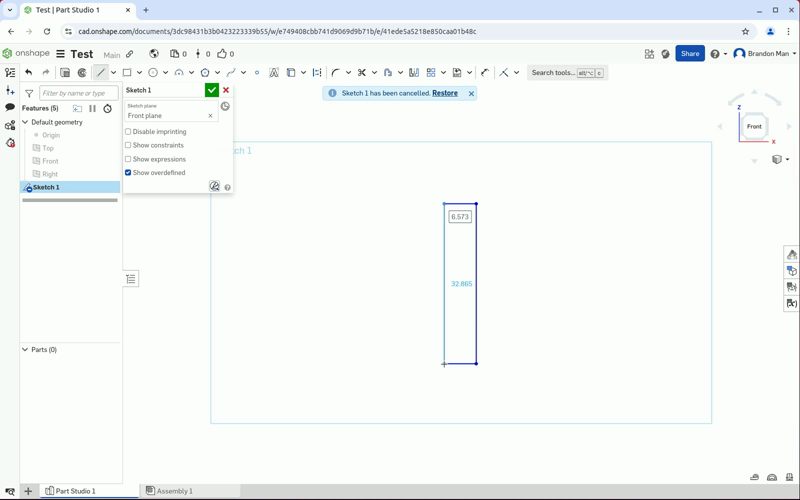
click(444, 363)
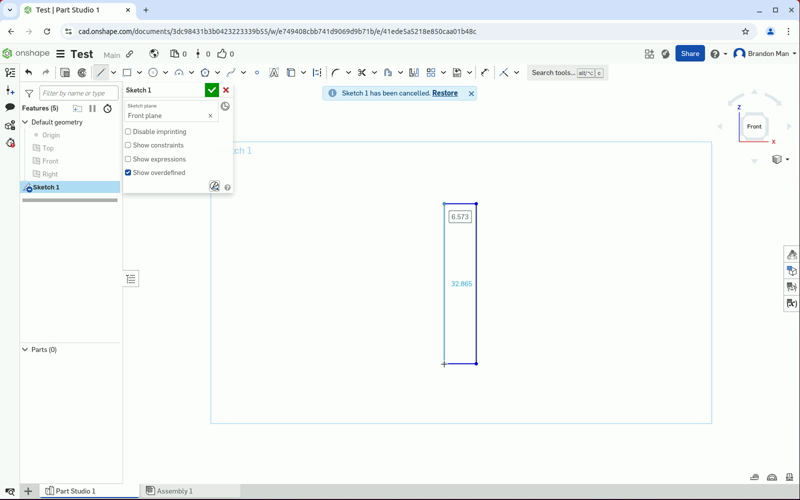
key(esc)
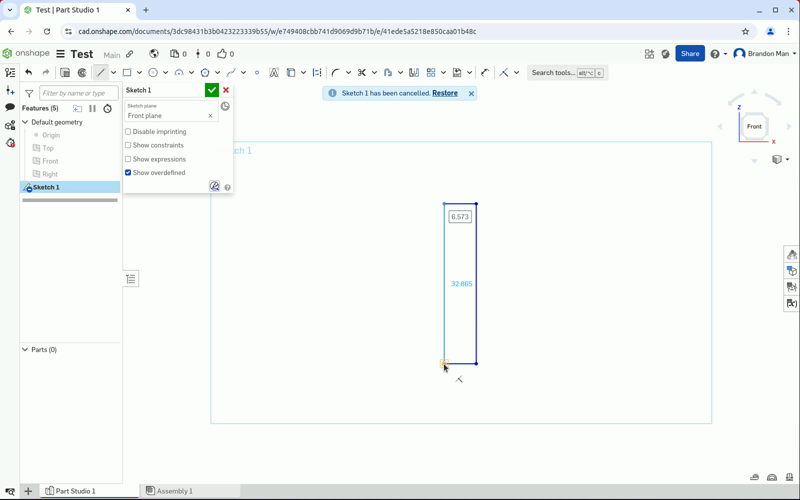
mouse_move(467, 224)
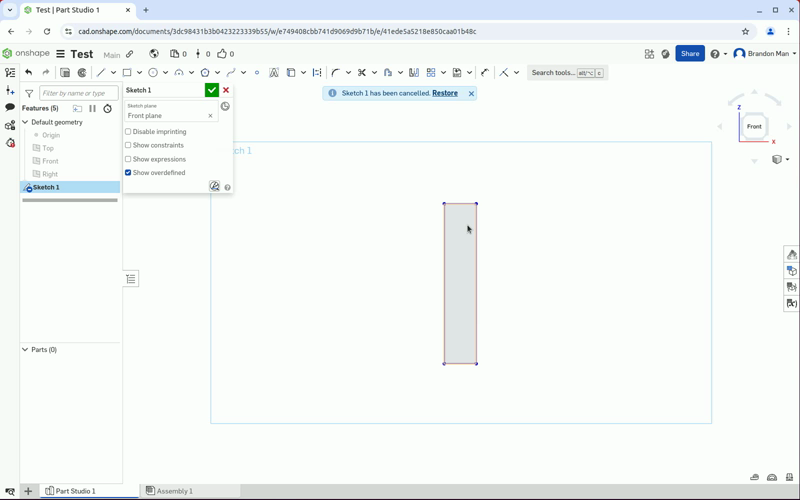
click(467, 224)
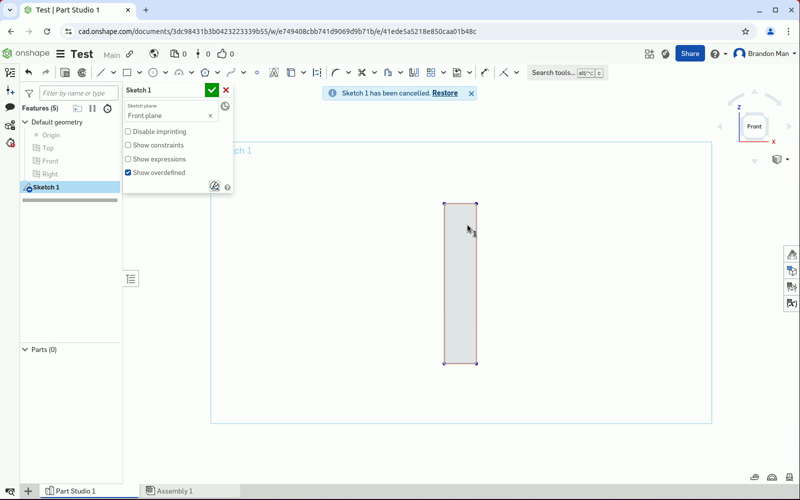
mouse_move(73, 352)
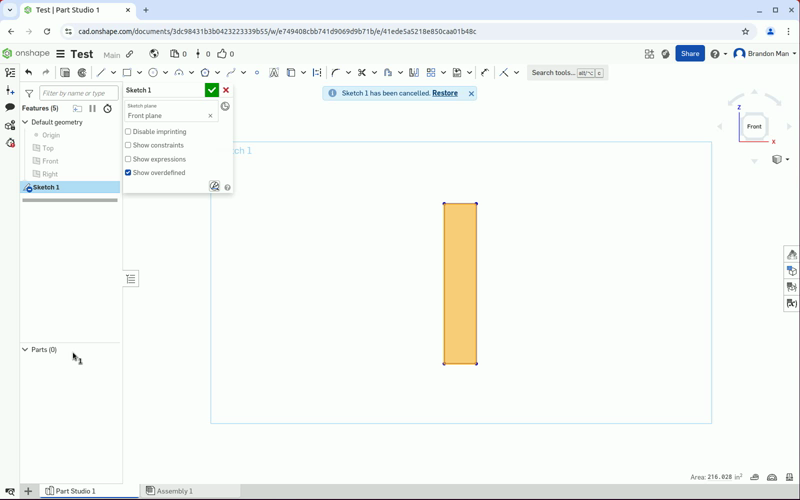
key(shift+y)
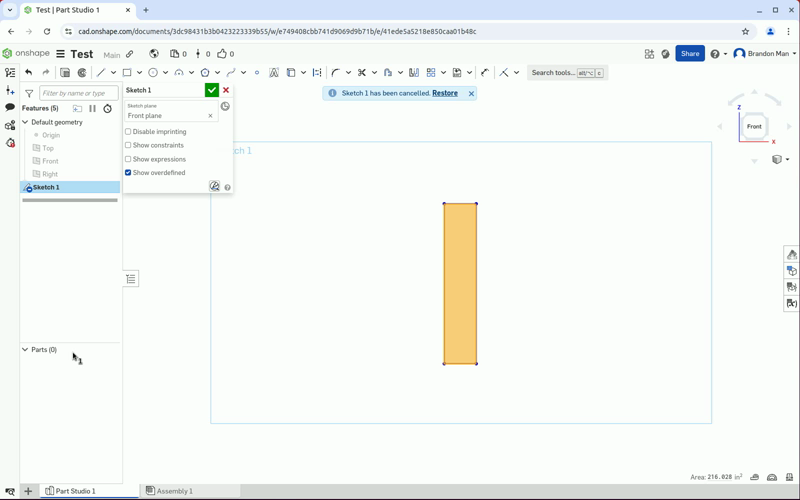
key(shift+e)
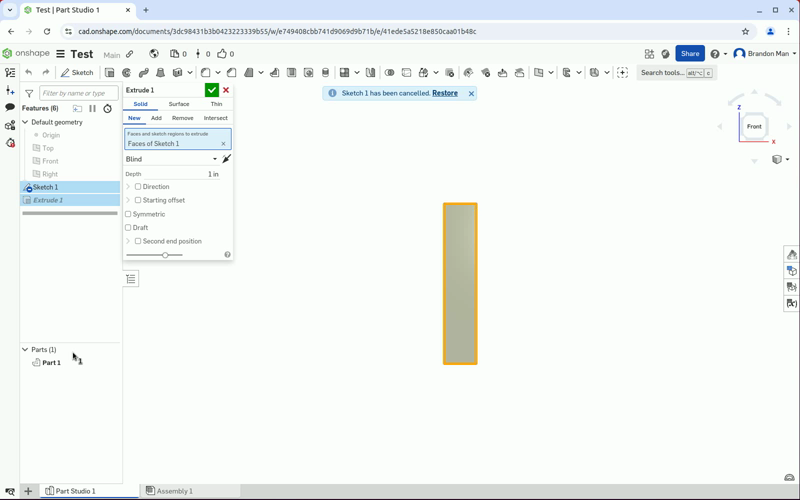
mouse_move(143, 106)
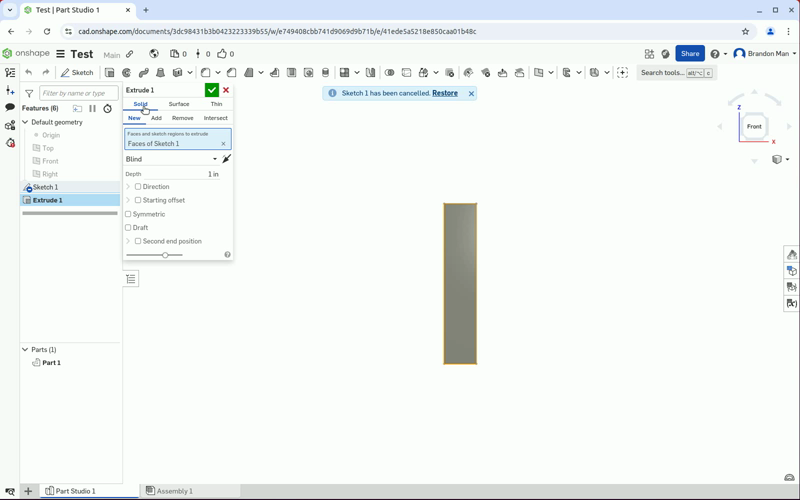
click(143, 106)
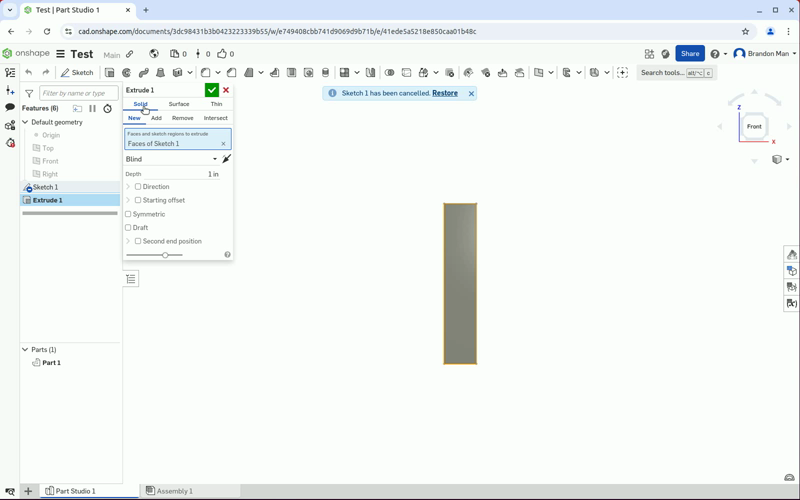
mouse_move(137, 120)
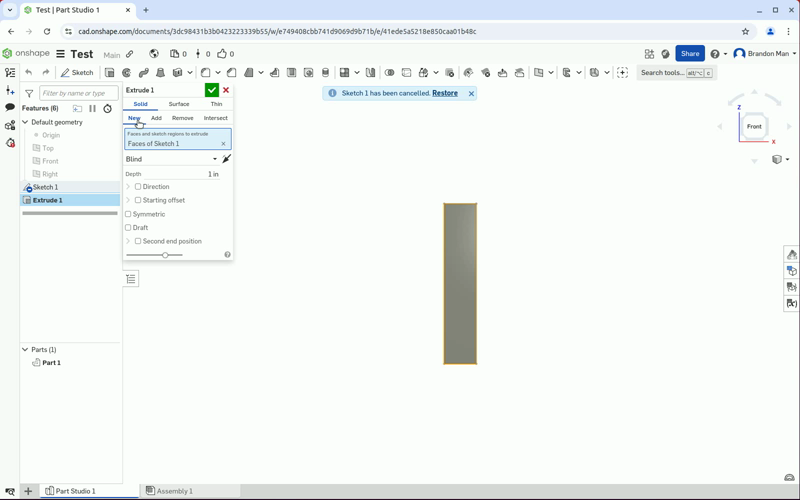
click(137, 120)
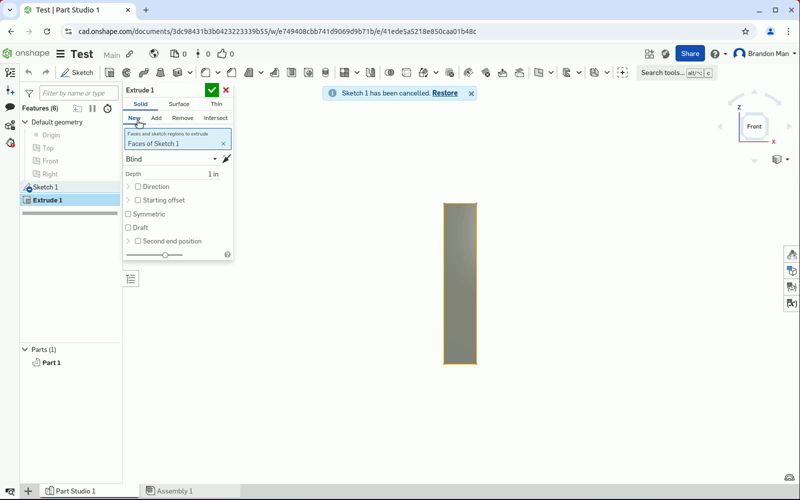
key(tab, 4)
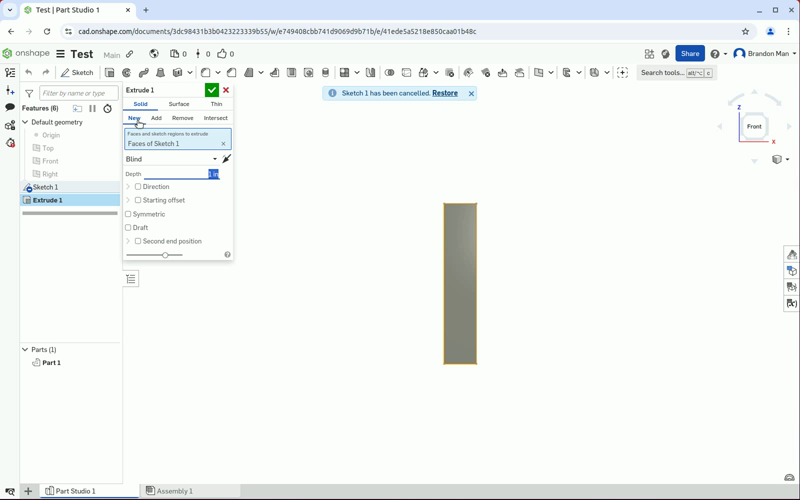
text(6.499)
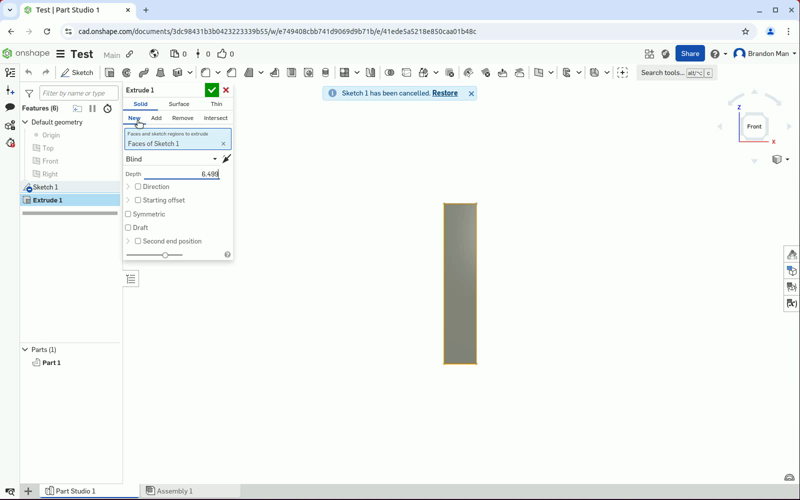
key(enter)
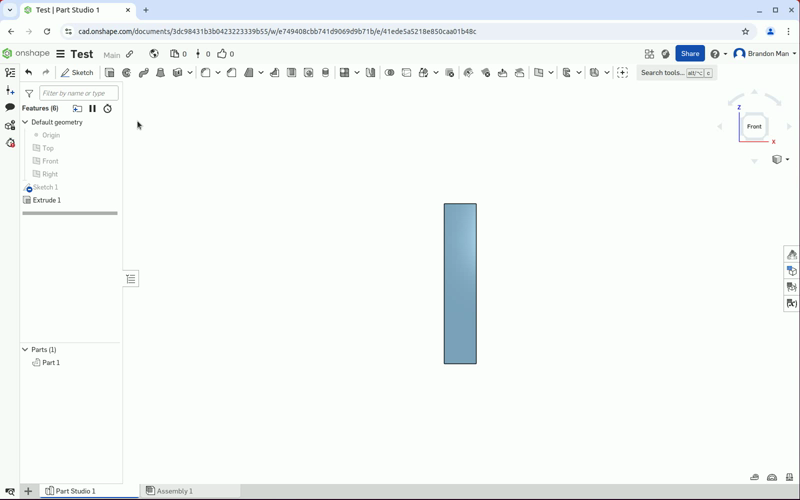
key(shift+h)
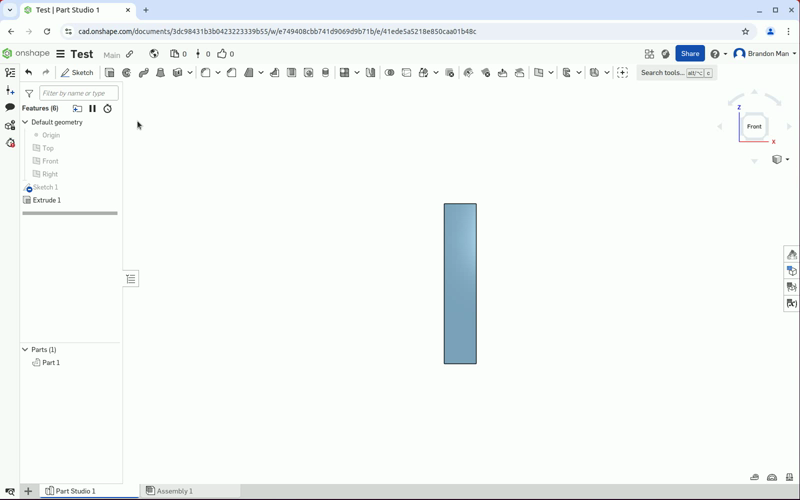
key(shift+h)
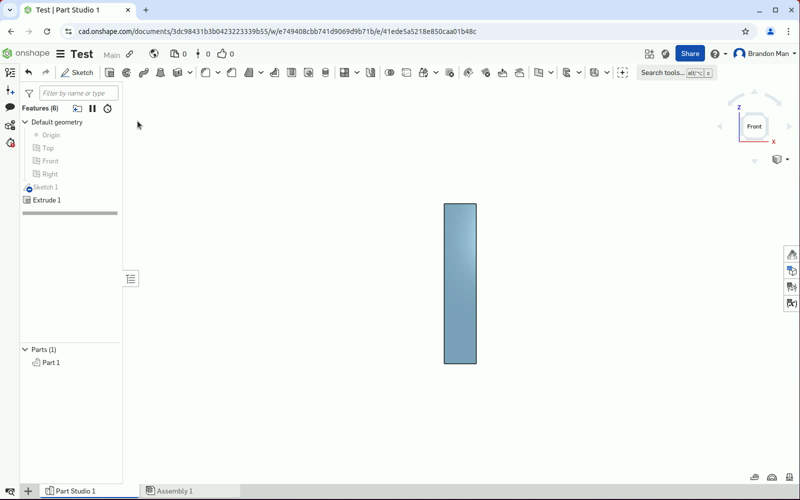
mouse_move(73, 189)
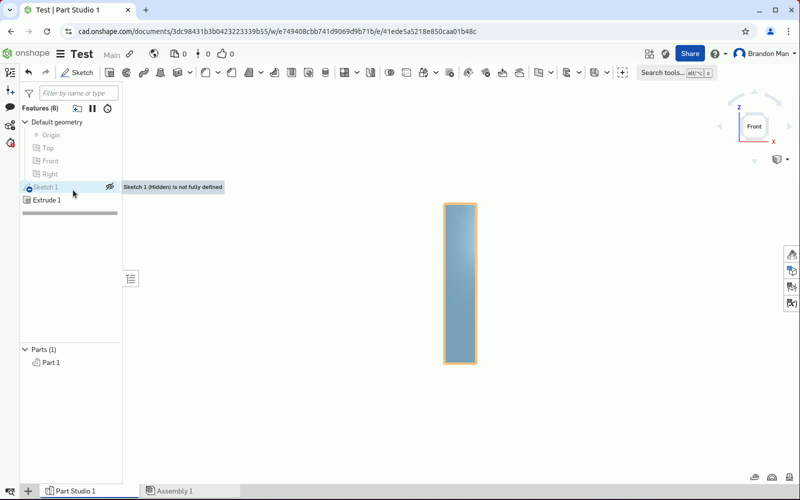
click(73, 189)
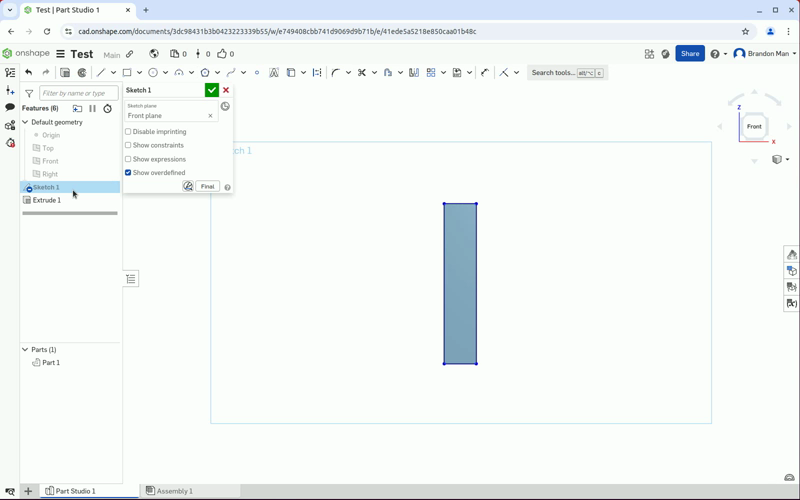
mouse_move(229, 92)
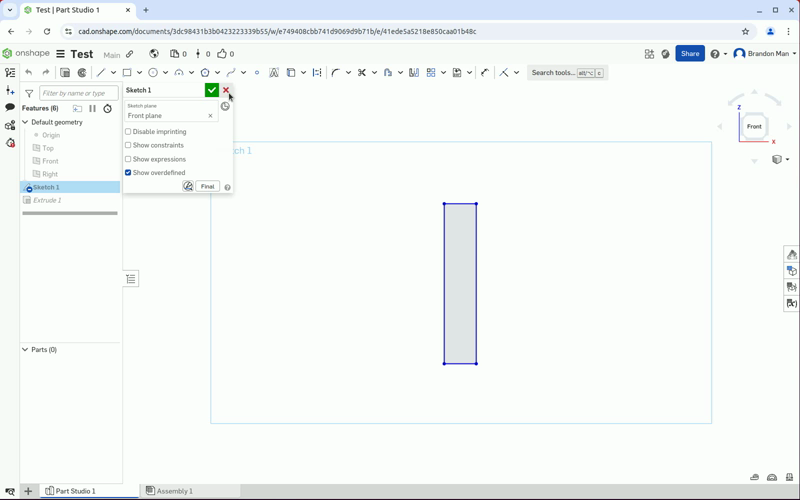
click(229, 92)
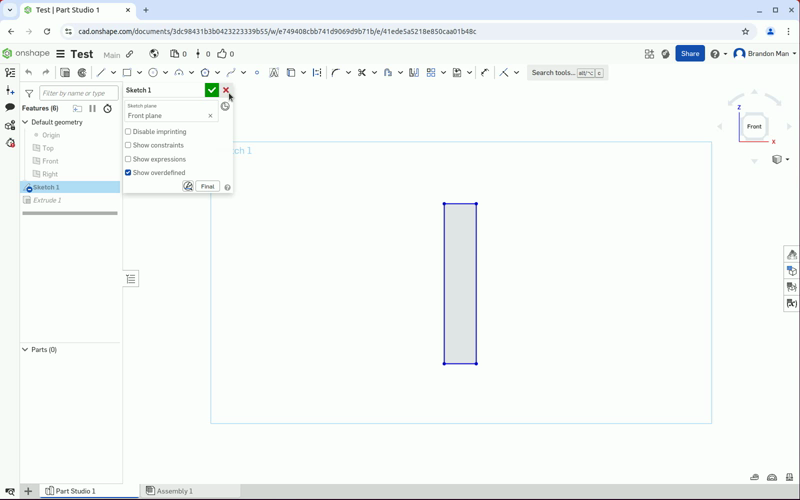
key(shift+s)
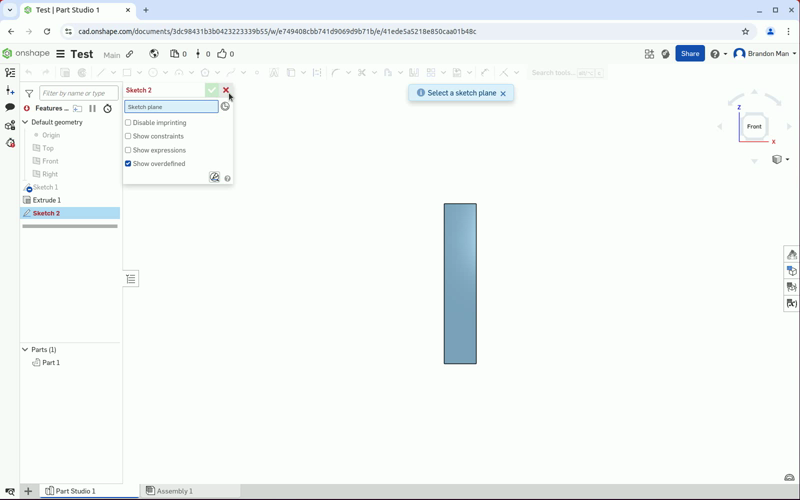
mouse_move(73, 163)
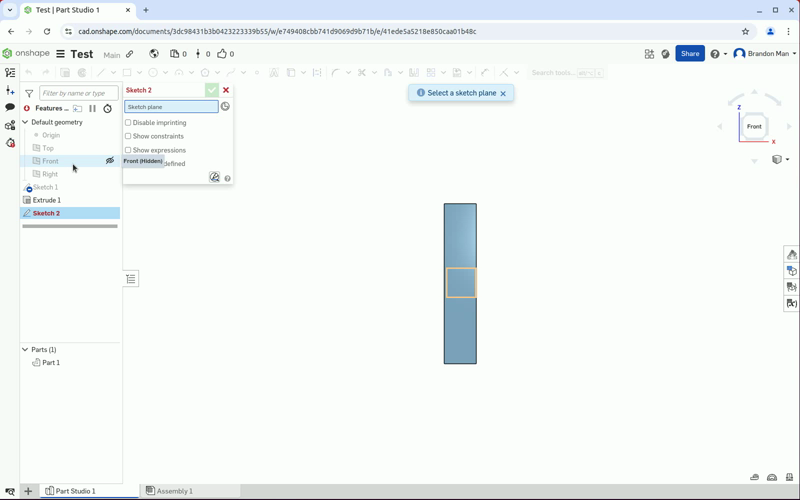
click(73, 163)
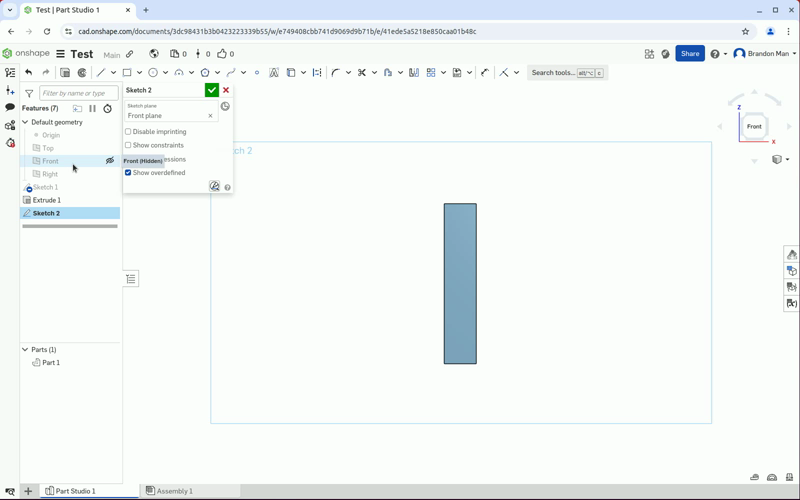
mouse_move(73, 352)
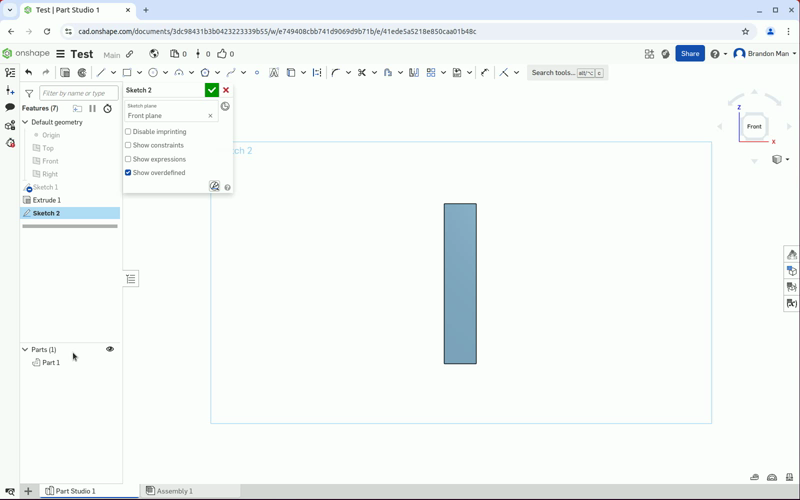
key(y)
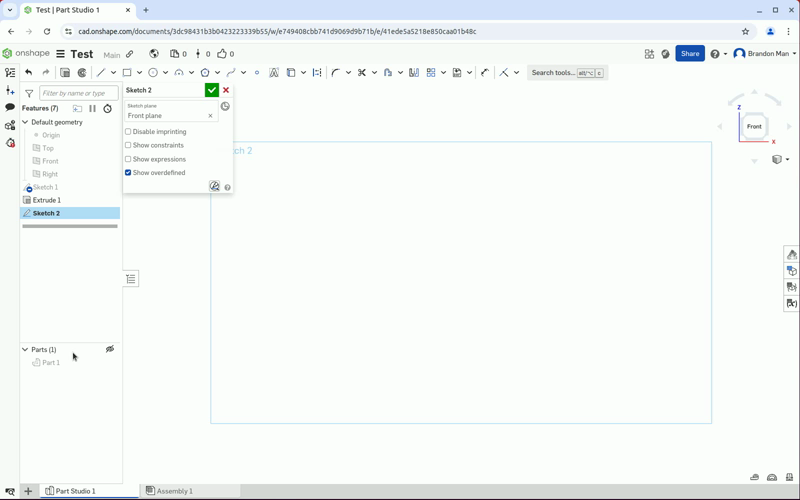
key(l)
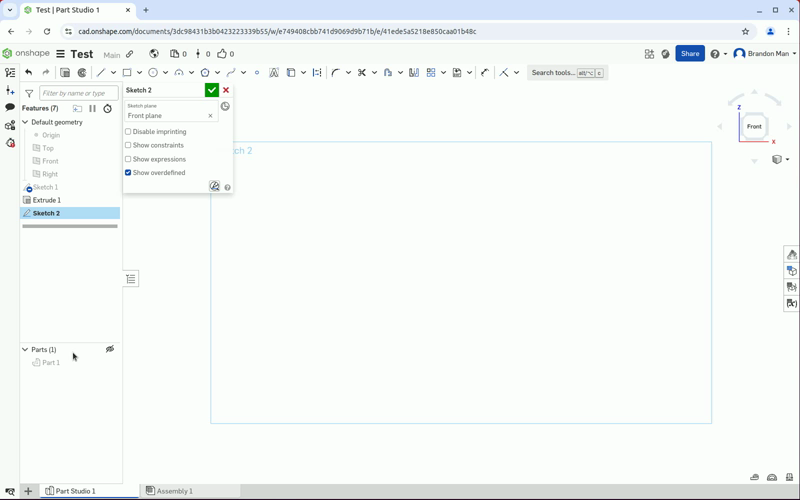
key_down(shift)
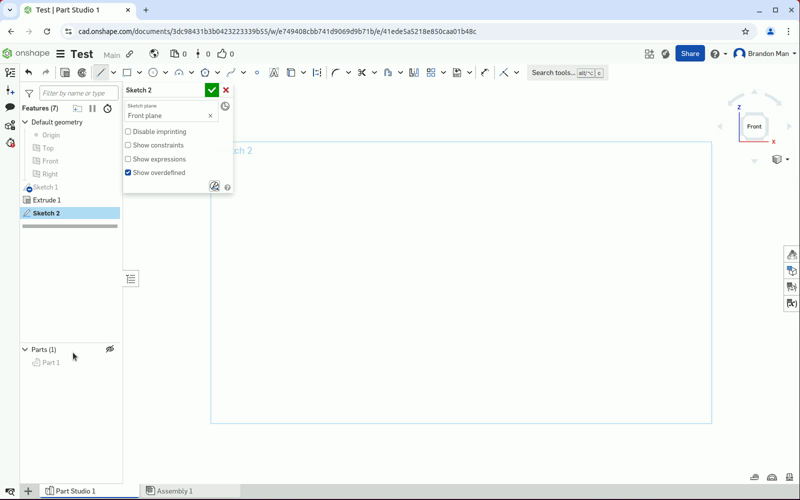
mouse_move(379, 395)
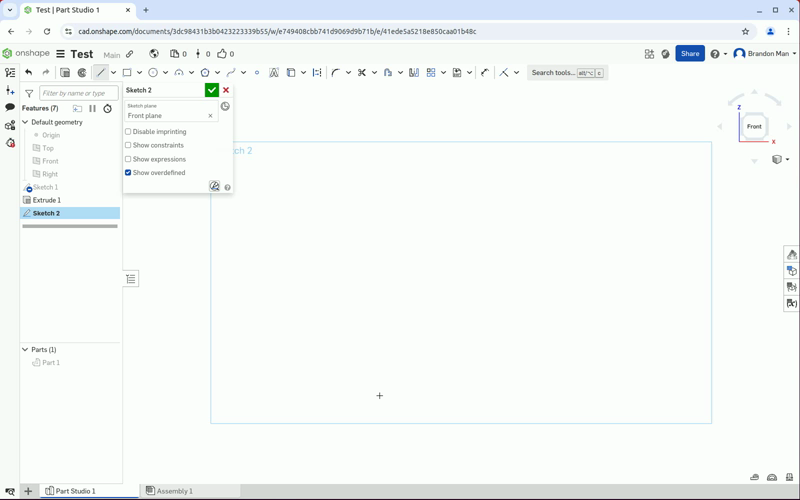
click(379, 395)
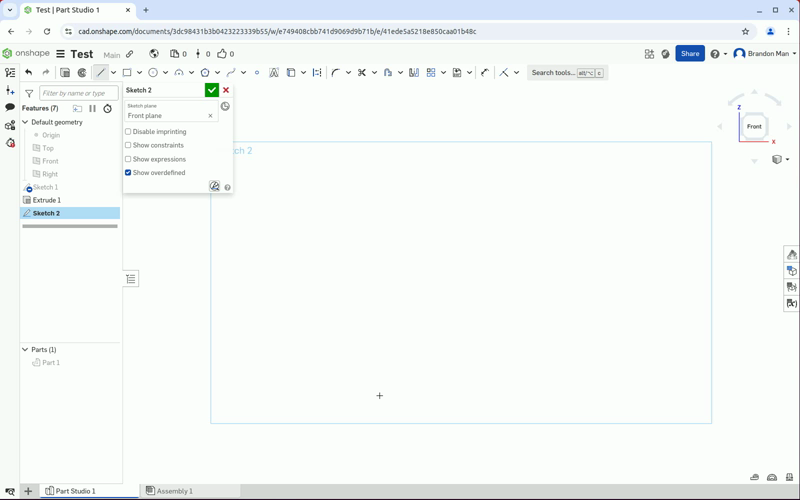
key_up(shift)
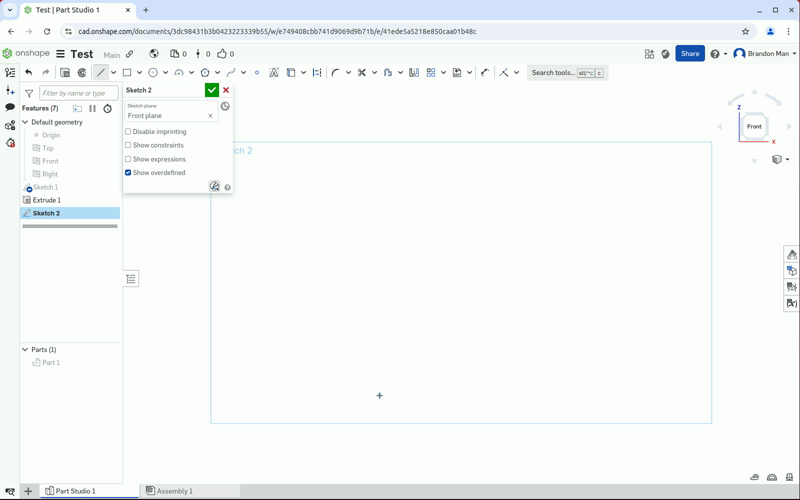
key_down(shift)
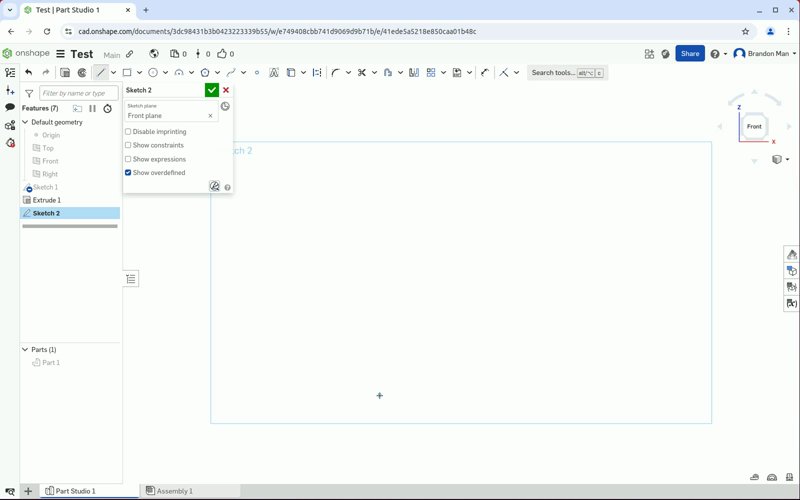
mouse_move(476, 395)
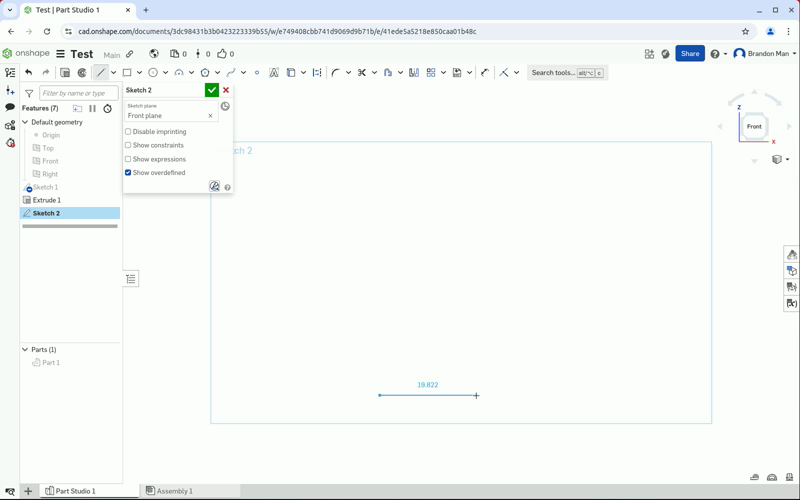
click(476, 395)
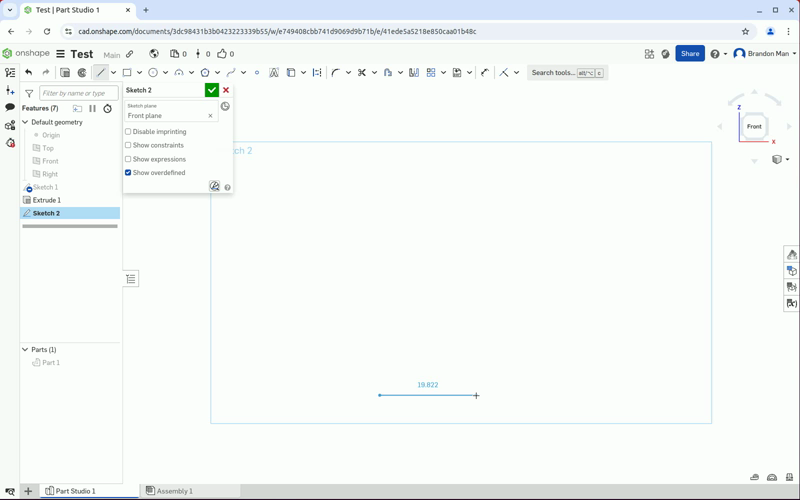
key_up(shift)
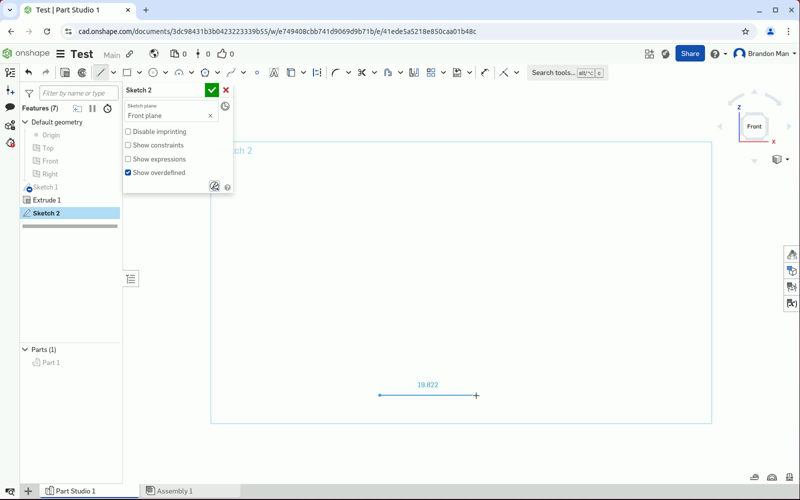
key_down(shift)
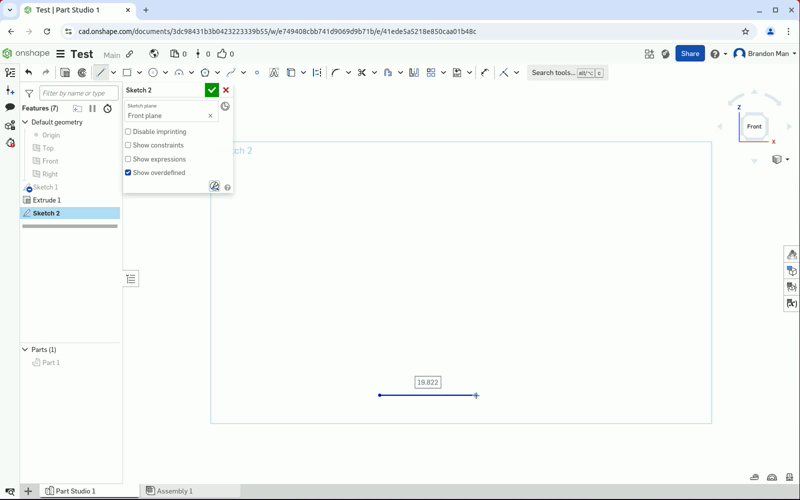
mouse_move(506, 395)
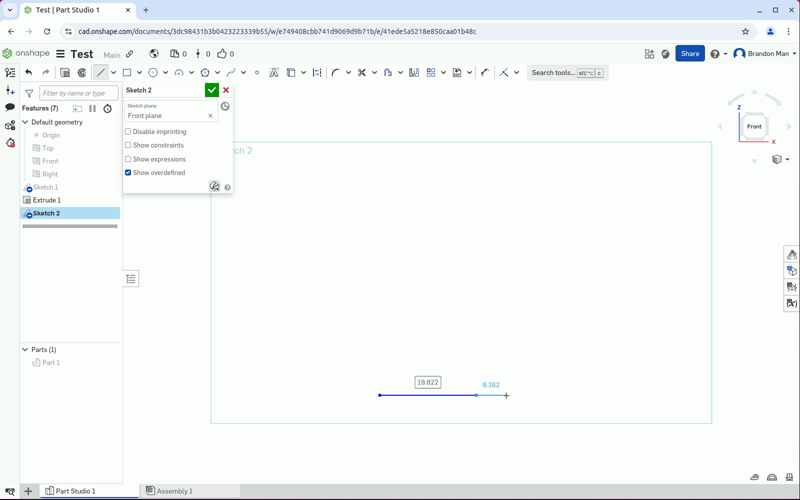
mouse_move(476, 363)
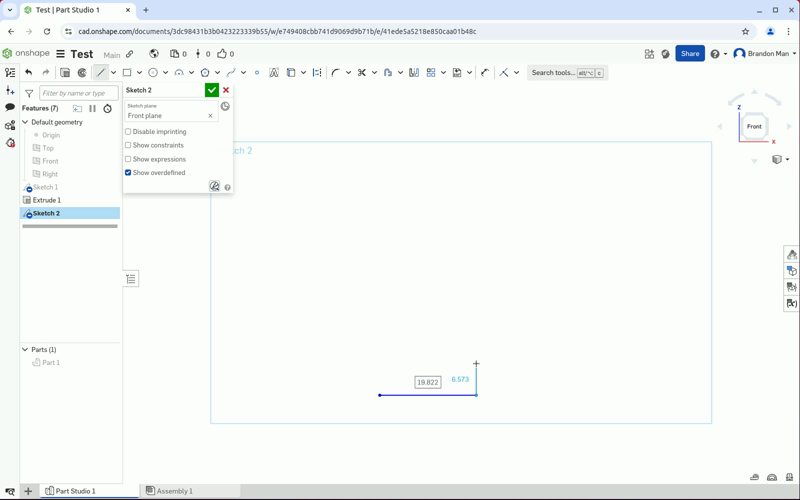
click(476, 363)
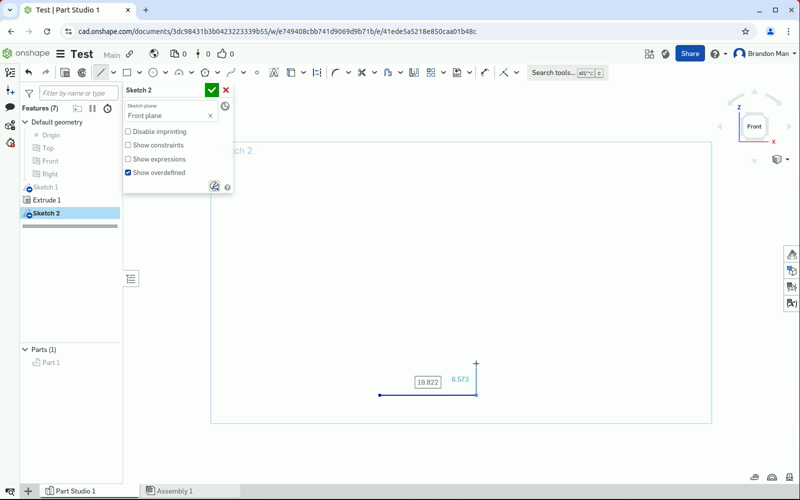
key_up(shift)
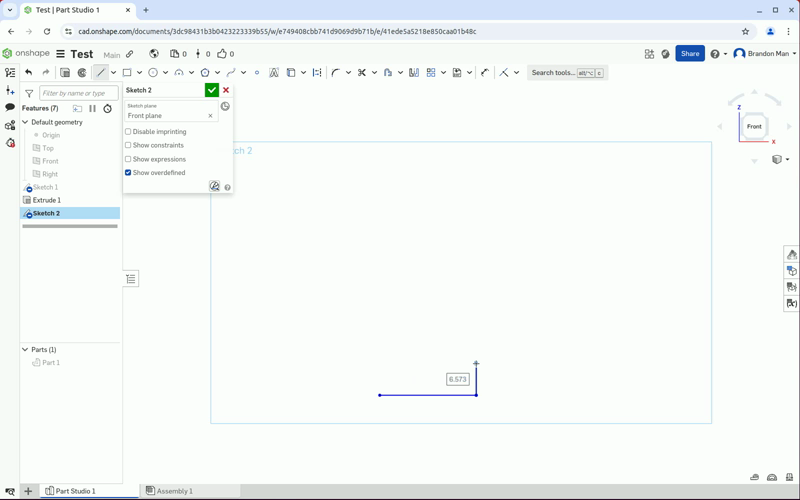
key_down(shift)
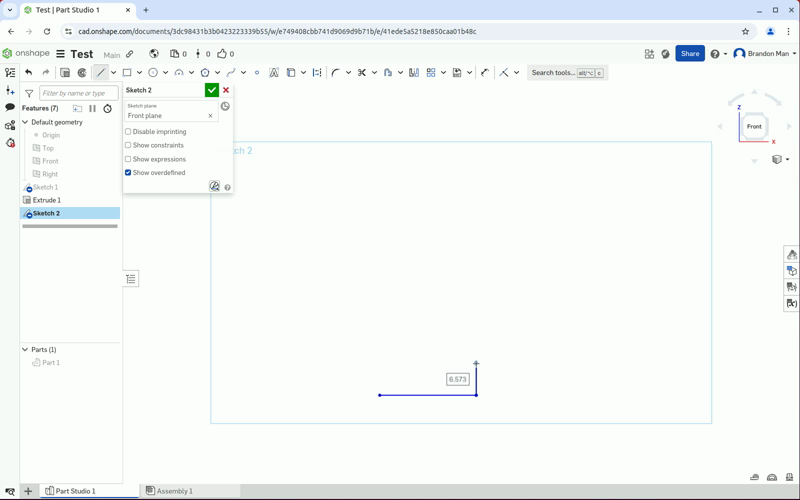
mouse_move(506, 363)
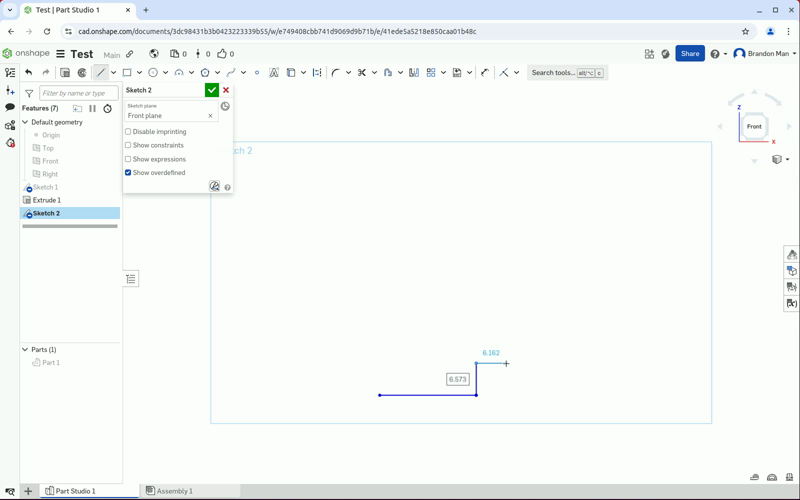
mouse_move(443, 363)
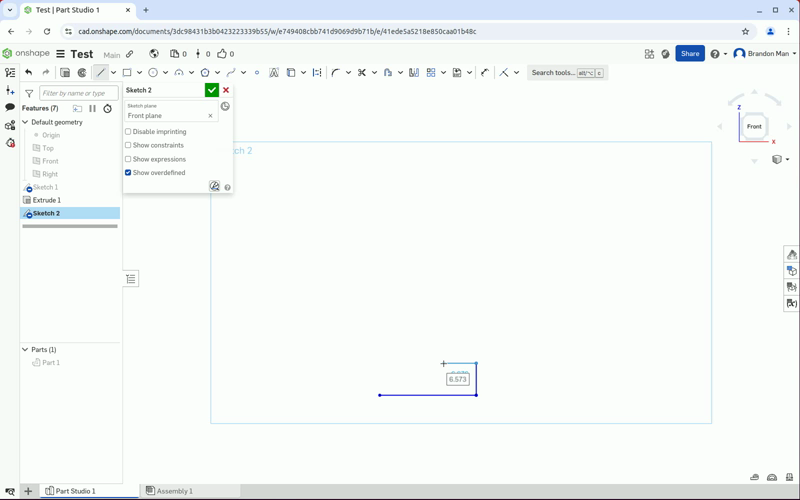
click(443, 363)
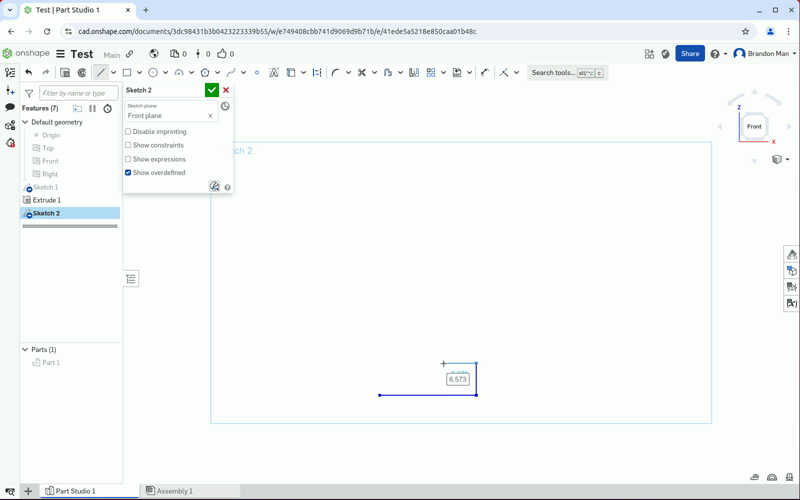
key_up(shift)
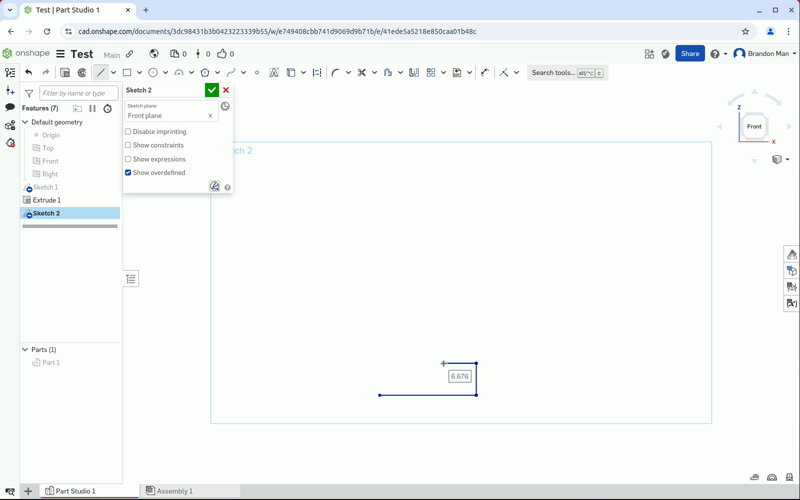
key_down(shift)
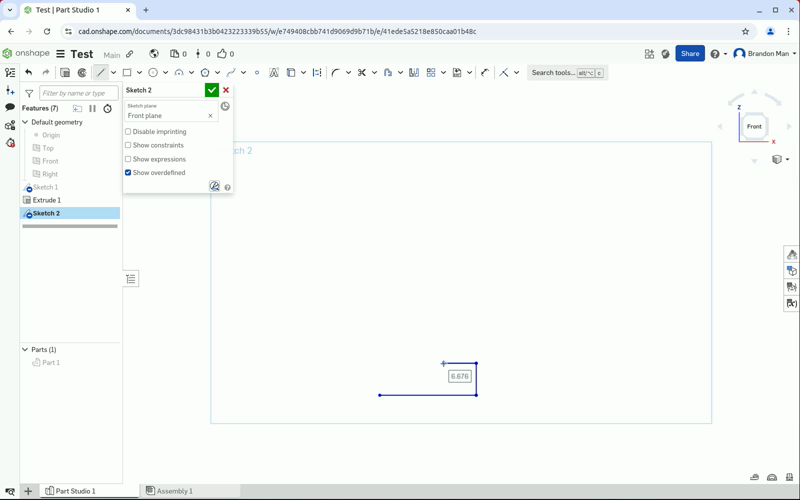
mouse_move(379, 363)
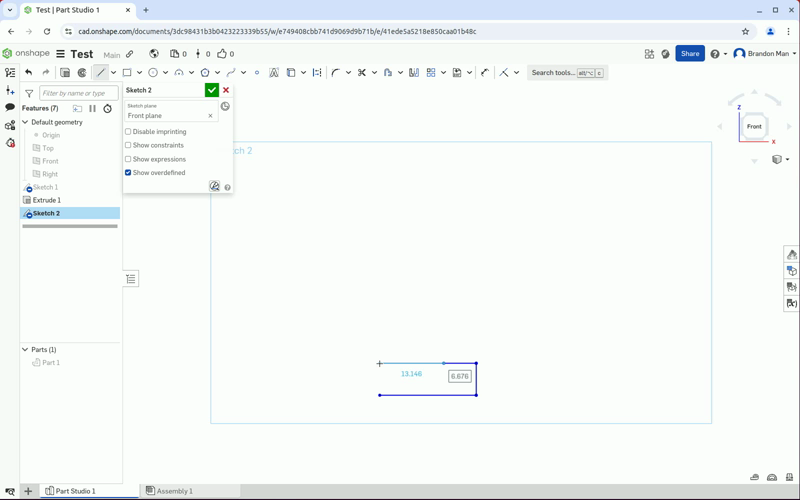
click(379, 363)
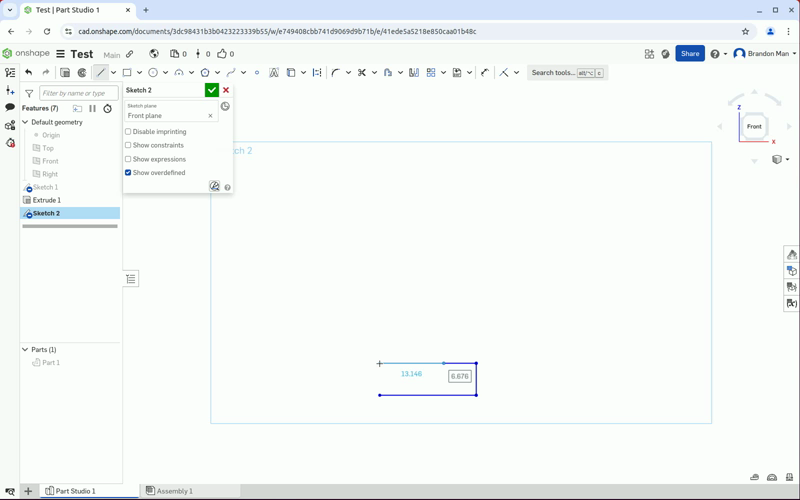
key_up(shift)
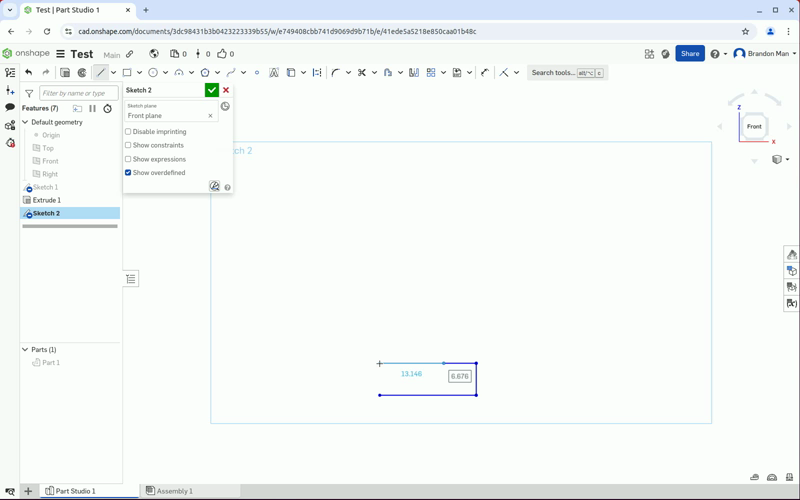
mouse_move(409, 363)
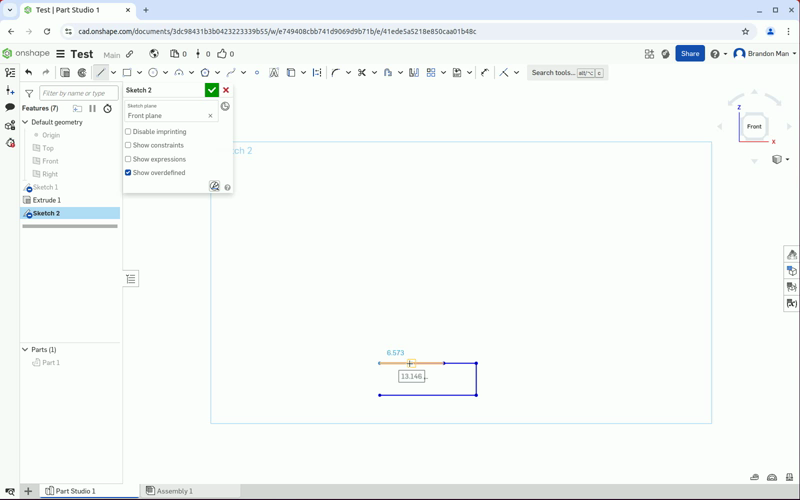
key_down(shift)
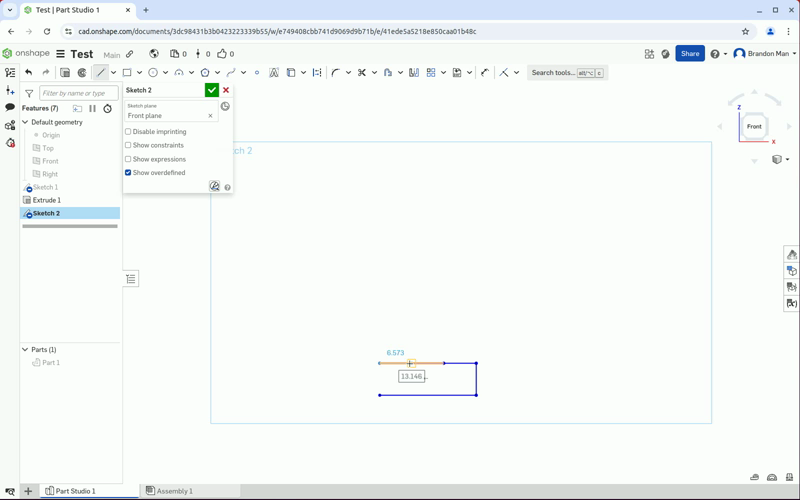
mouse_move(379, 395)
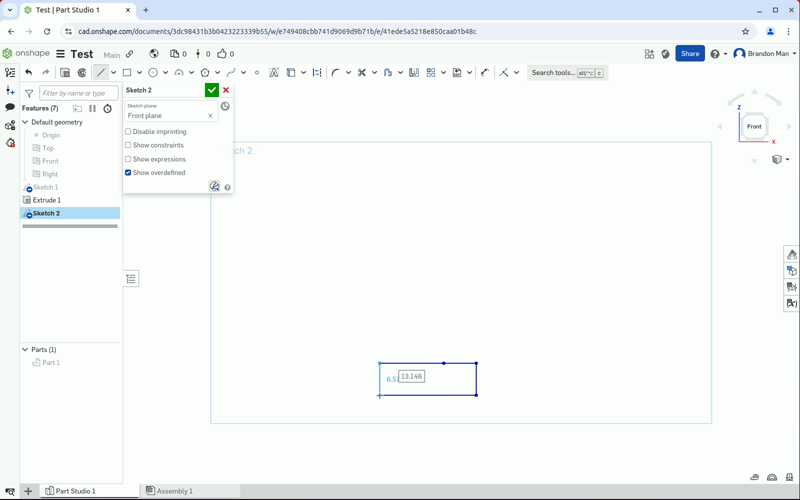
key_up(shift)
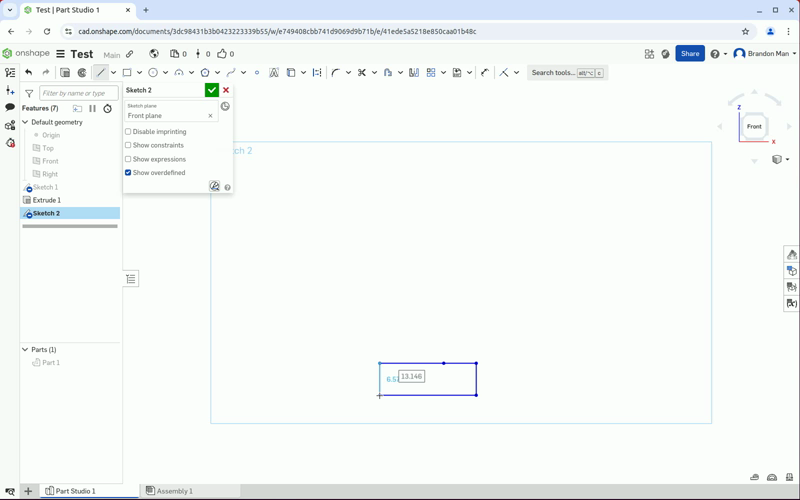
click(379, 395)
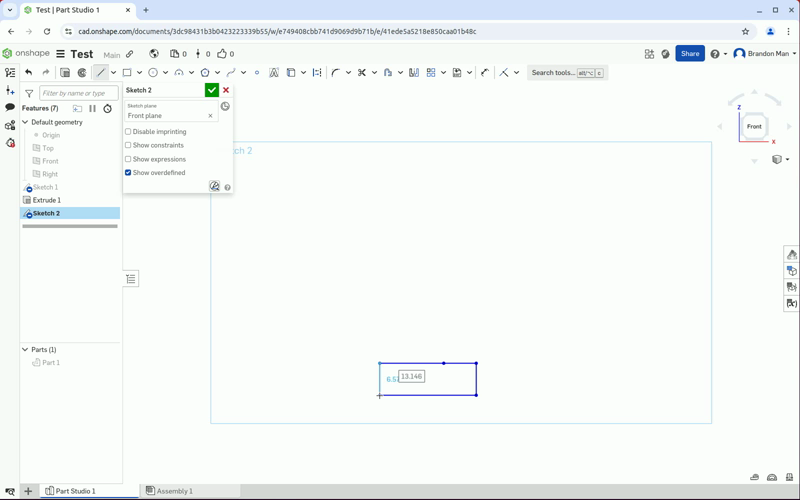
key(esc)
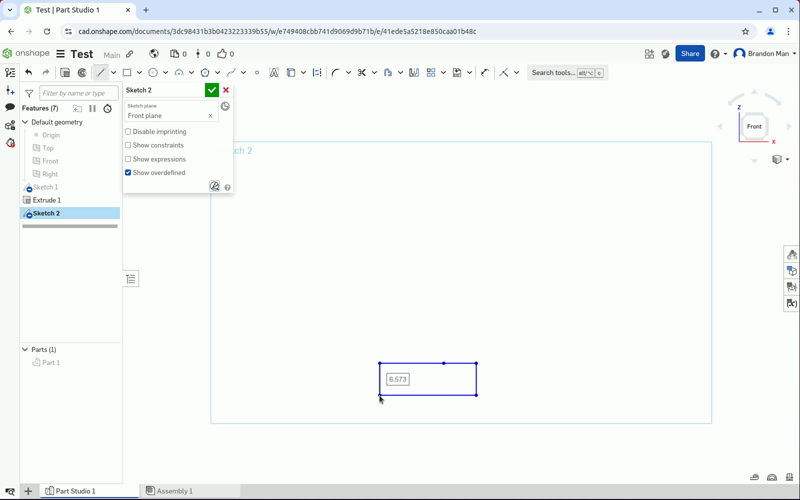
mouse_move(424, 376)
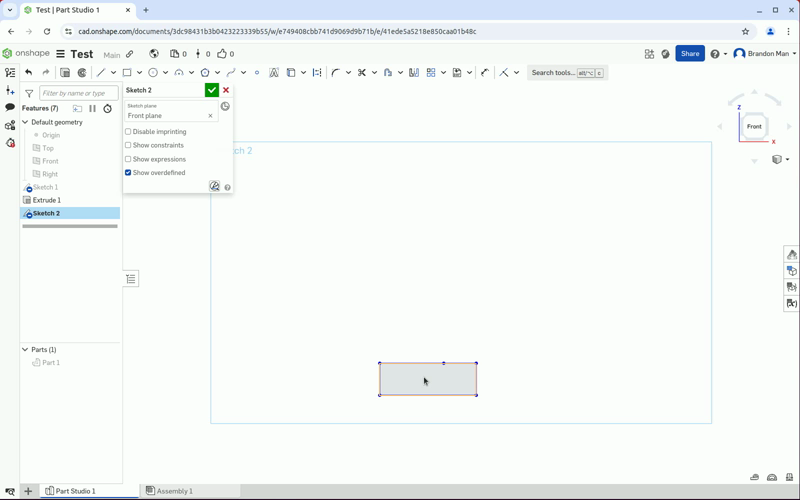
click(424, 376)
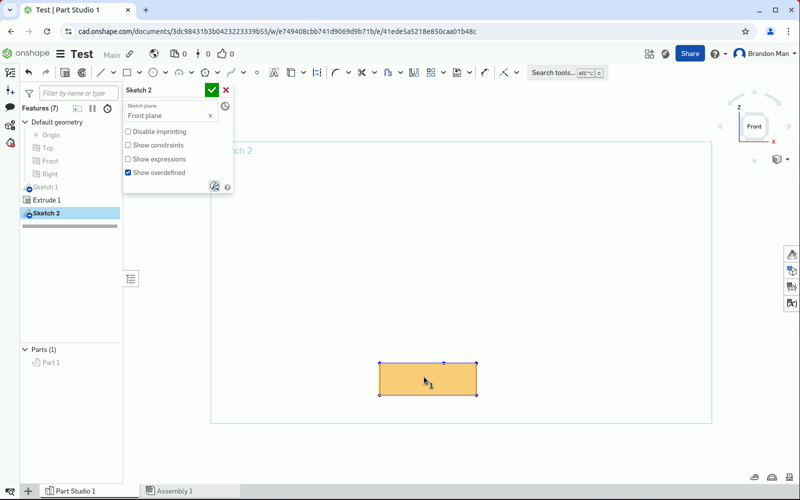
mouse_move(73, 352)
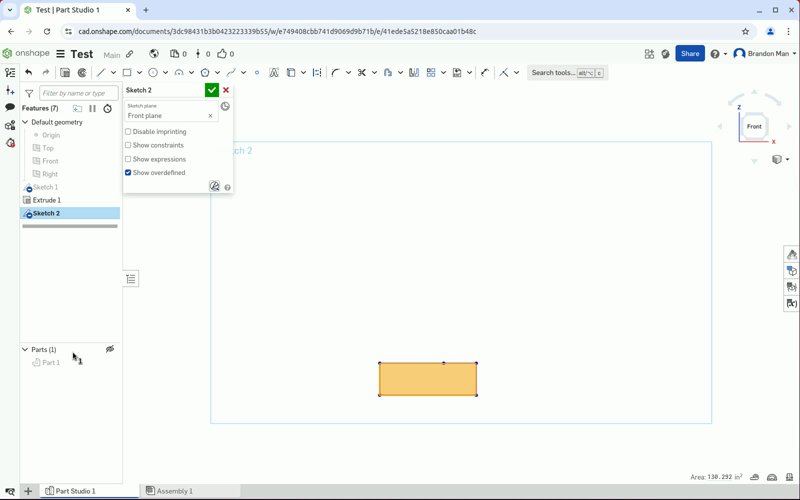
key(shift+y)
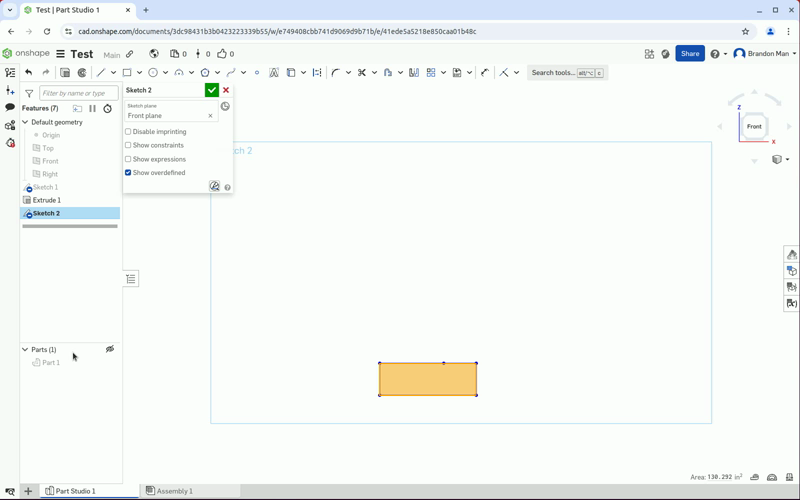
key(shift+e)
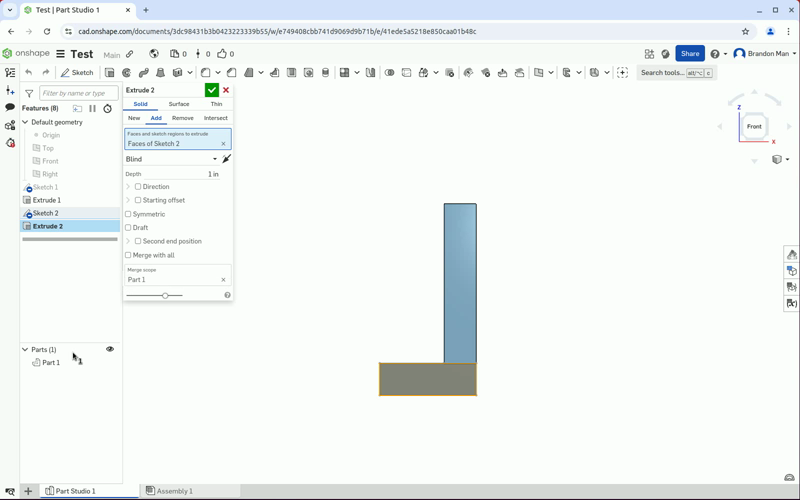
mouse_move(143, 106)
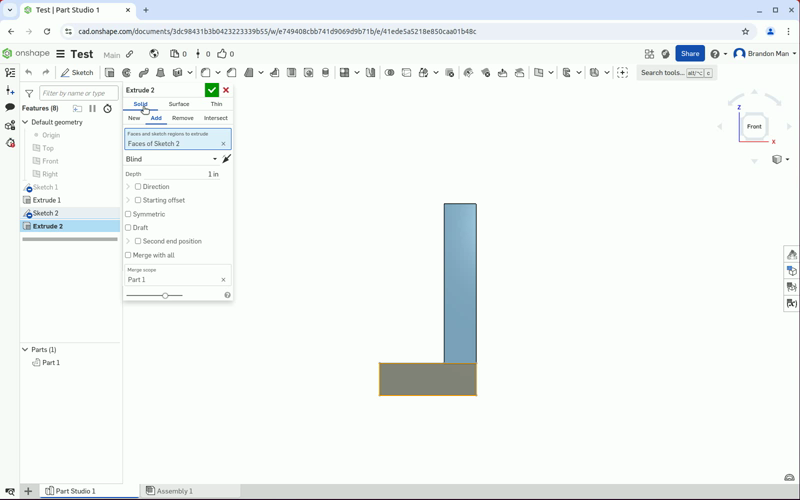
click(143, 106)
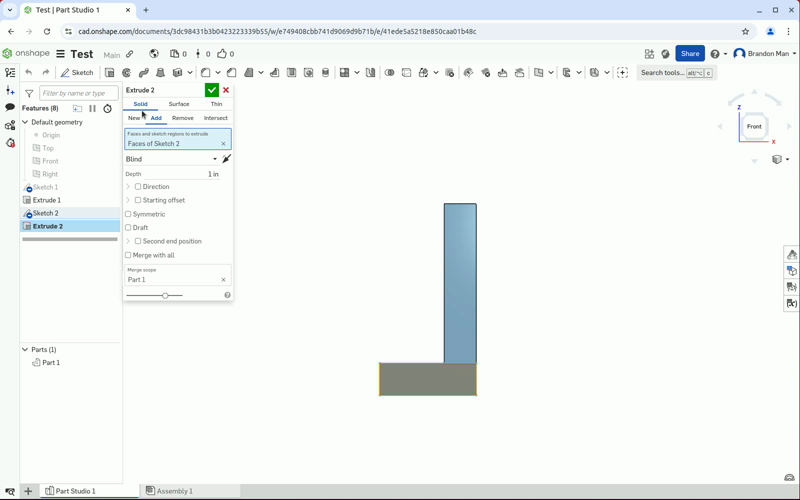
mouse_move(137, 120)
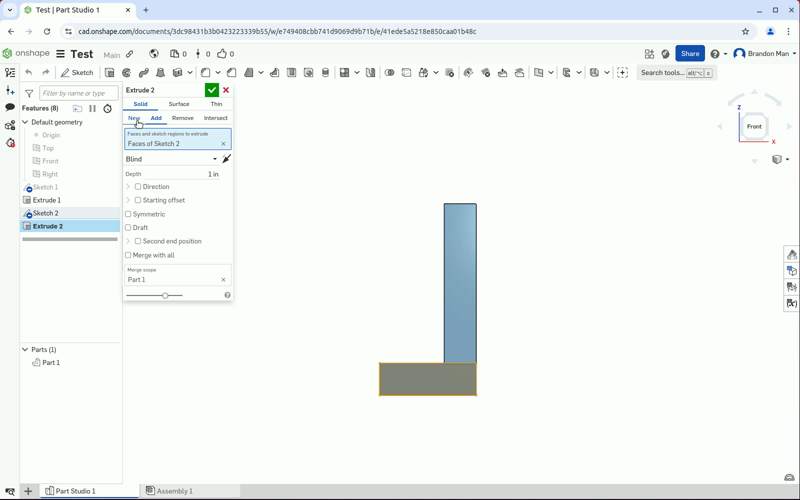
click(137, 120)
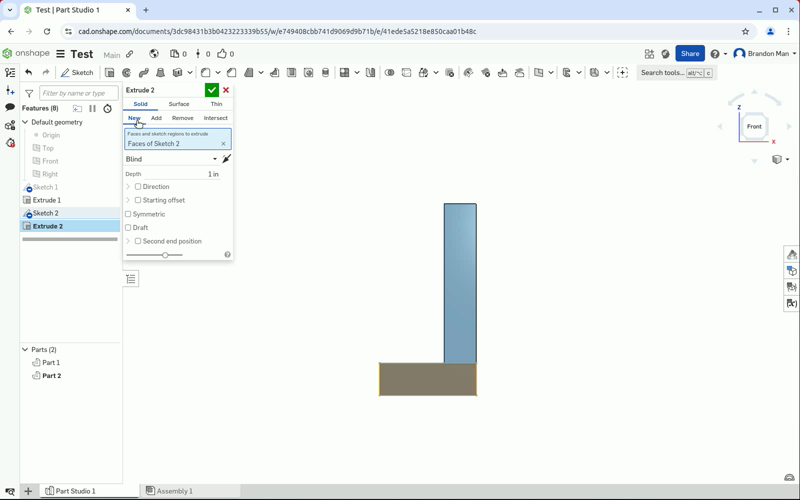
key(tab, 4)
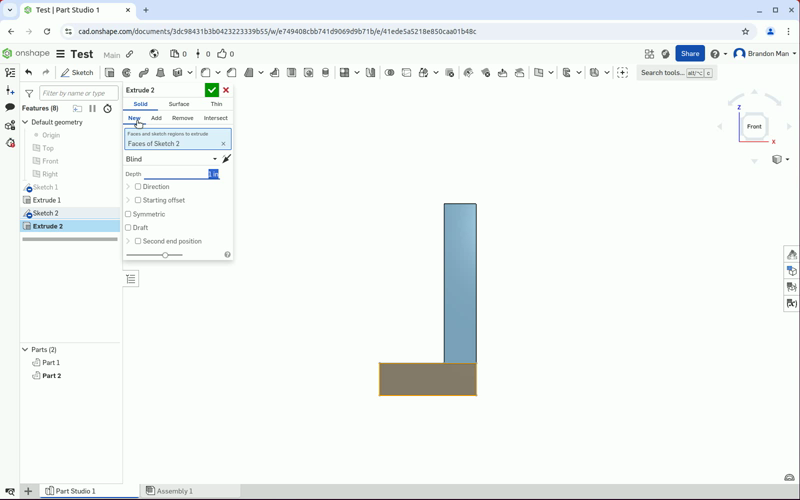
text(6.499)
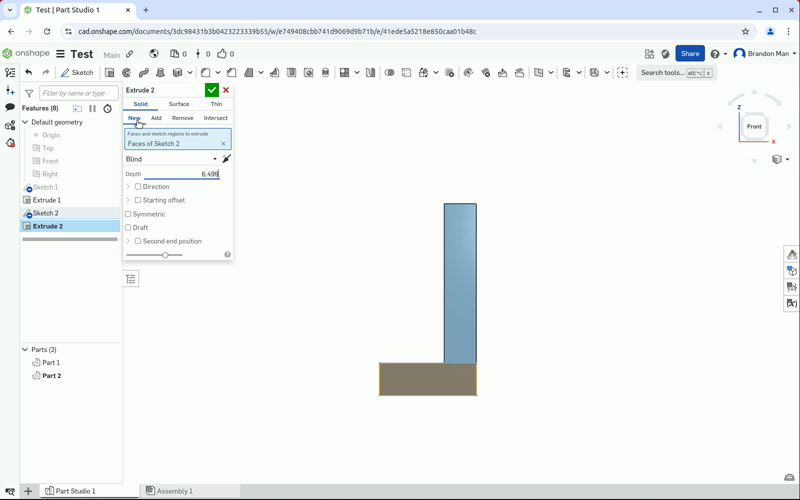
key(enter)
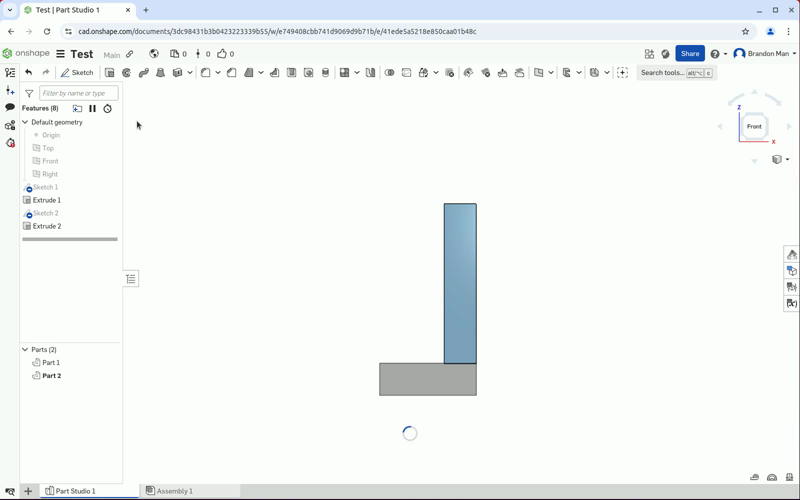
key(shift+h)
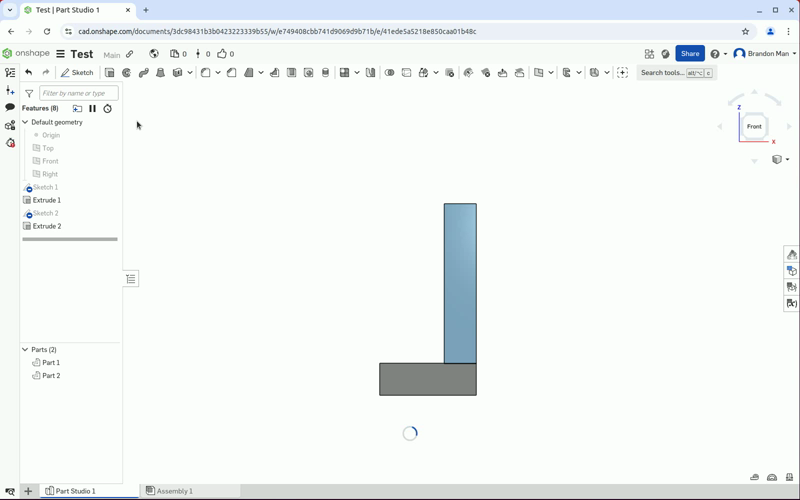
key(shift+h)
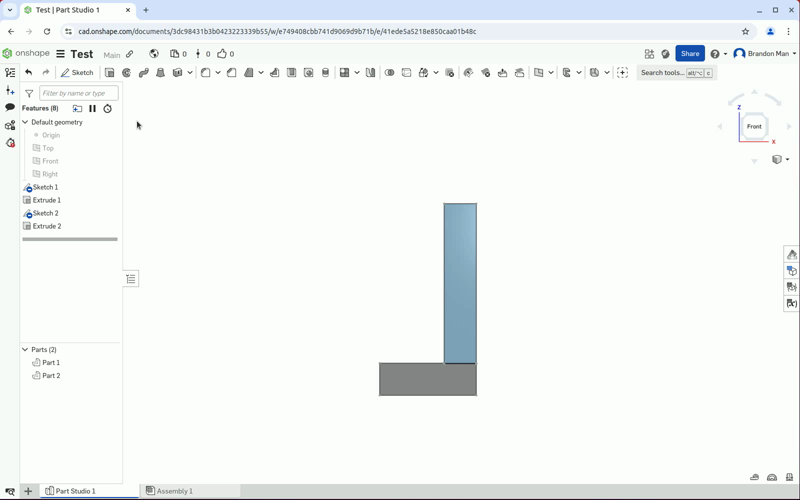
key(shift+7)
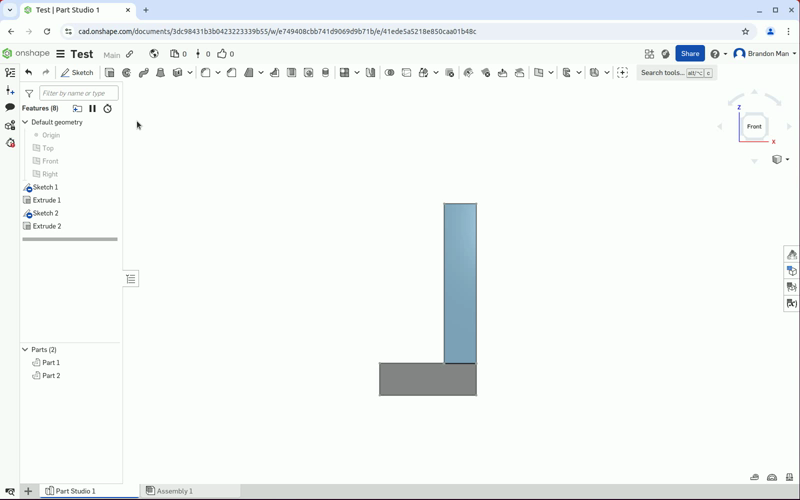
key(left, 2)
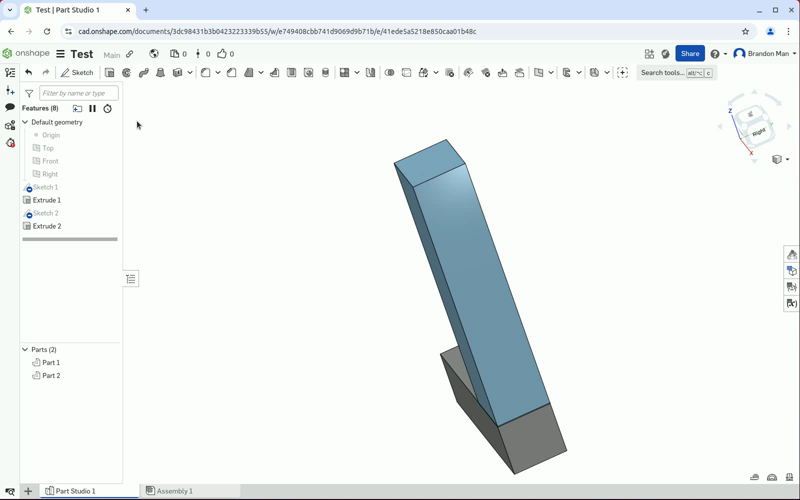
key(down, 2)
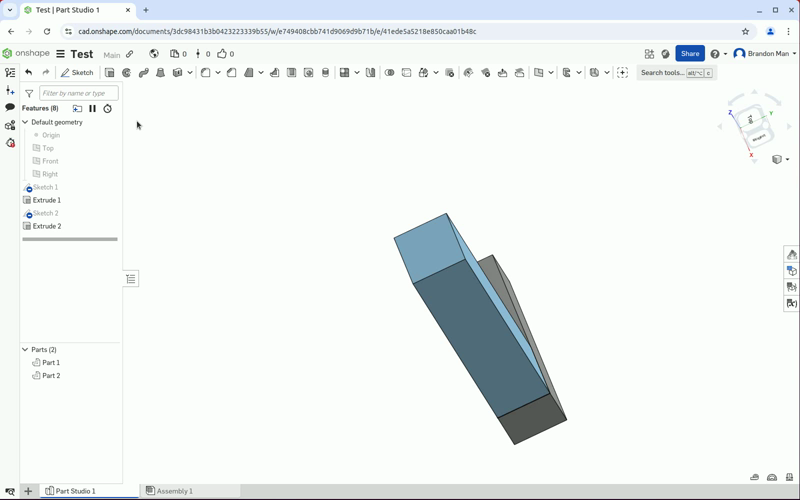
key(up, 2)
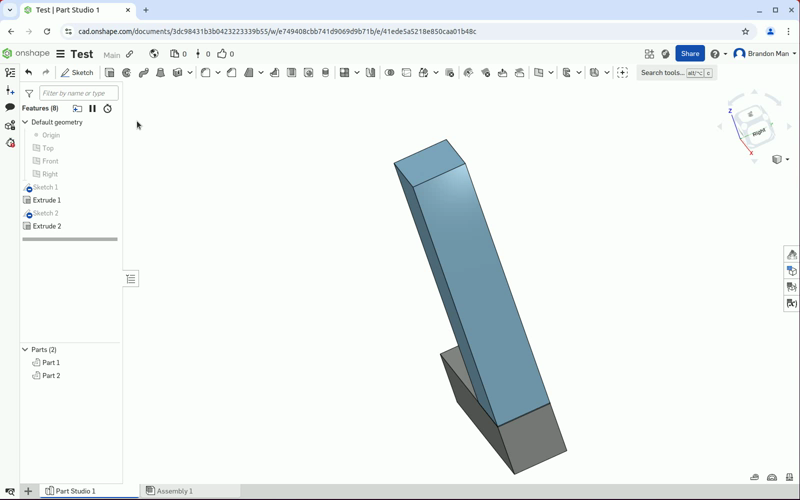
key(right, 2)
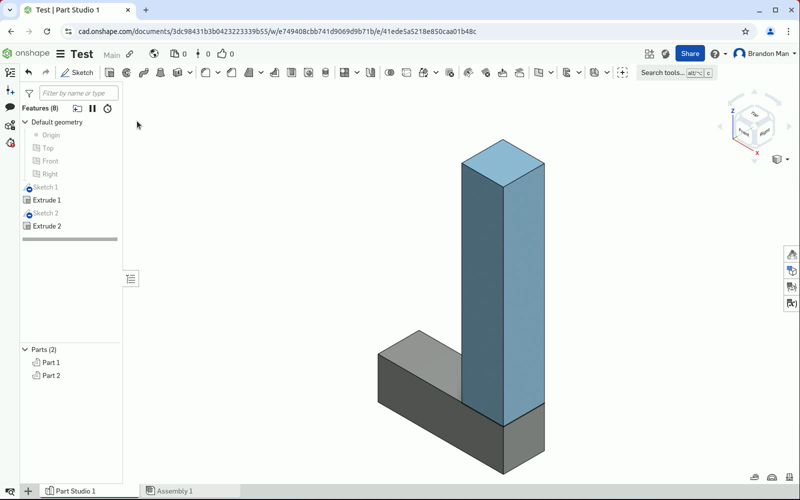
mouse_move(73, 189)
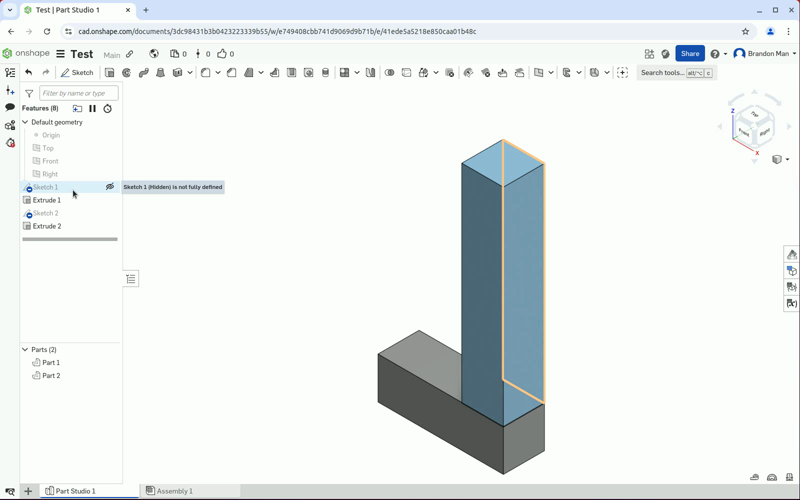
click(73, 189)